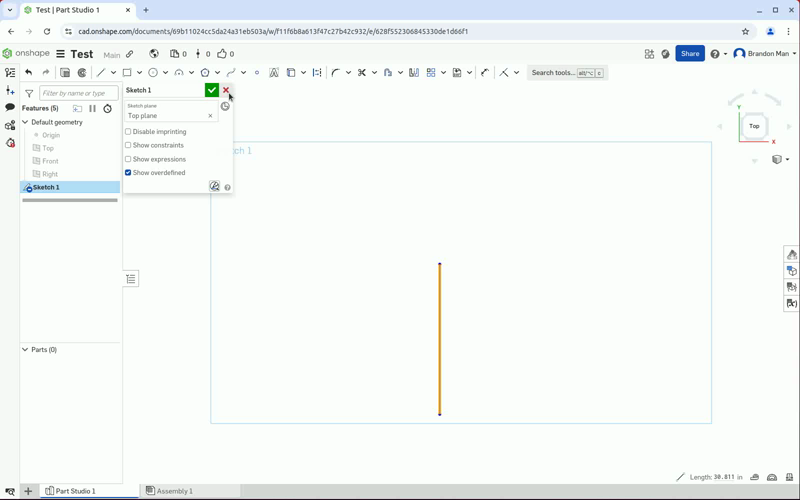
key(shift+h)
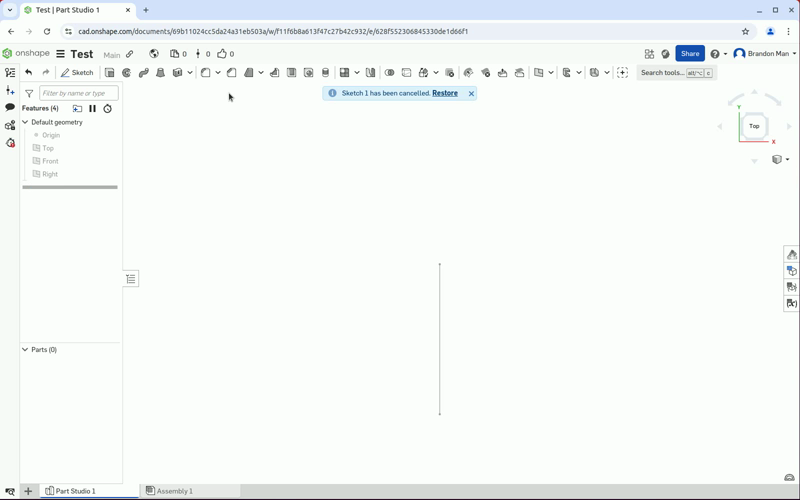
mouse_move(73, 352)
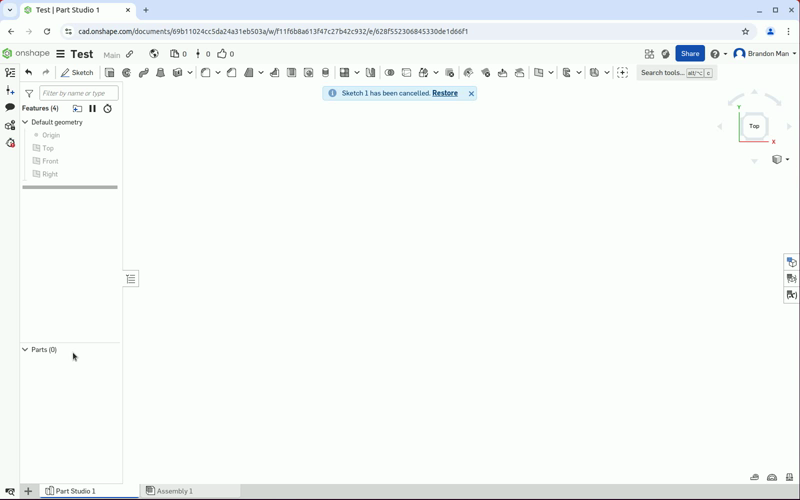
key(y)
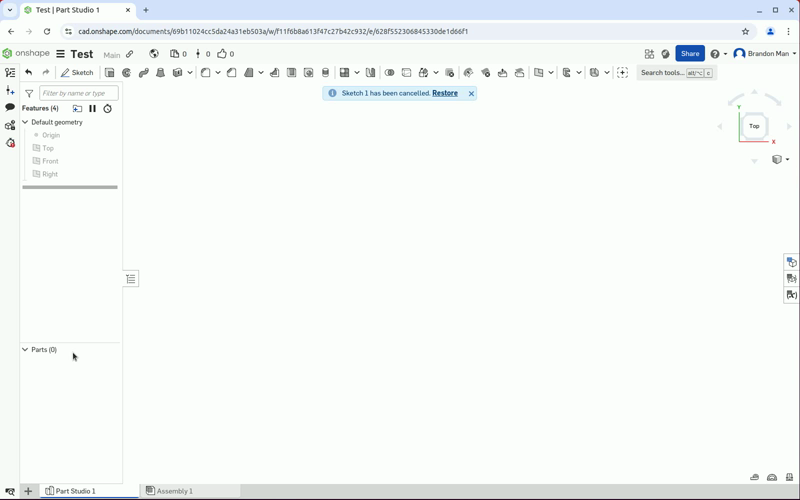
key(shift+p)
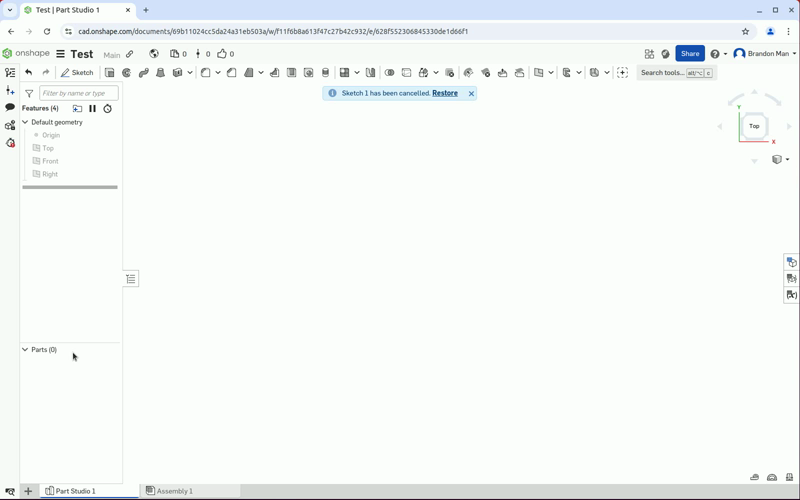
key(space)
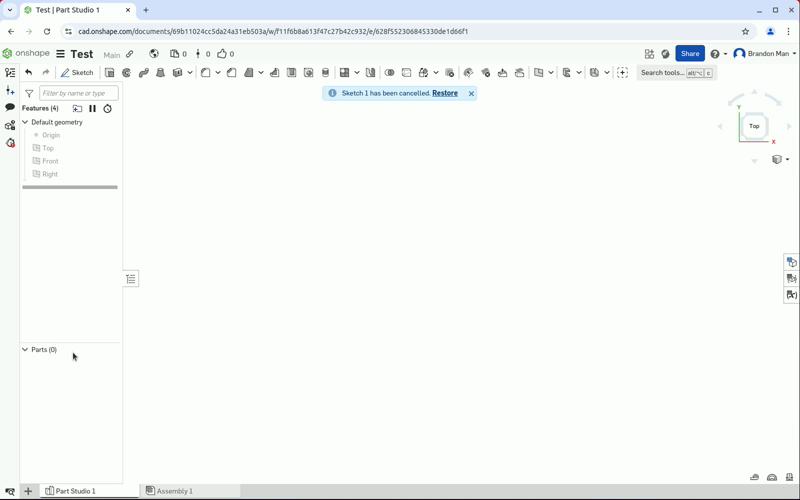
key_down(shift)
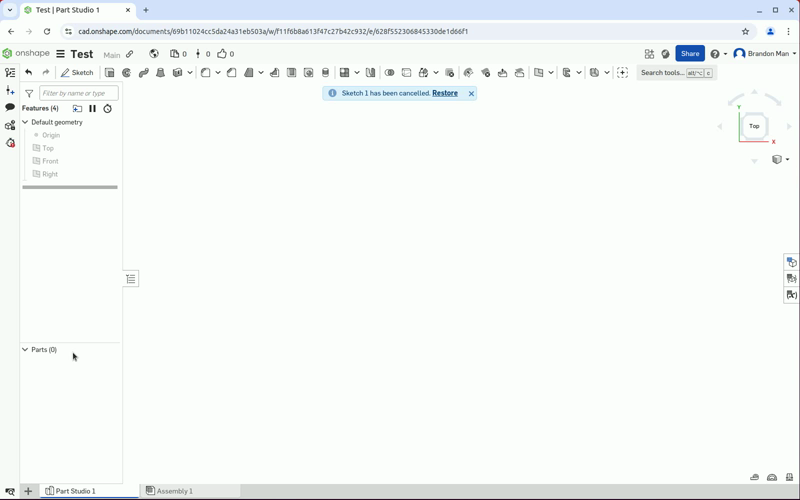
key(up)
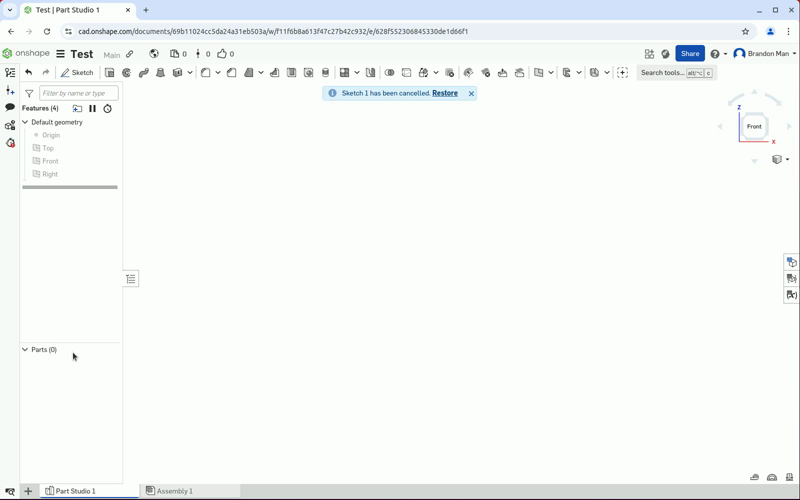
key_up(shift)
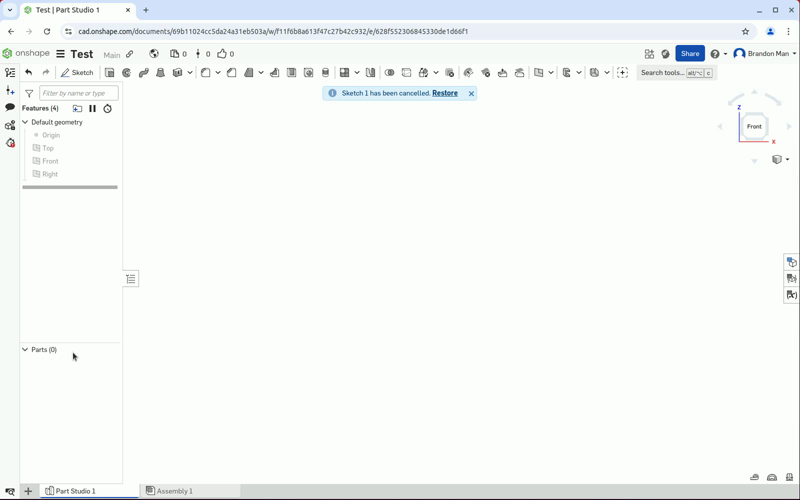
mouse_move(73, 352)
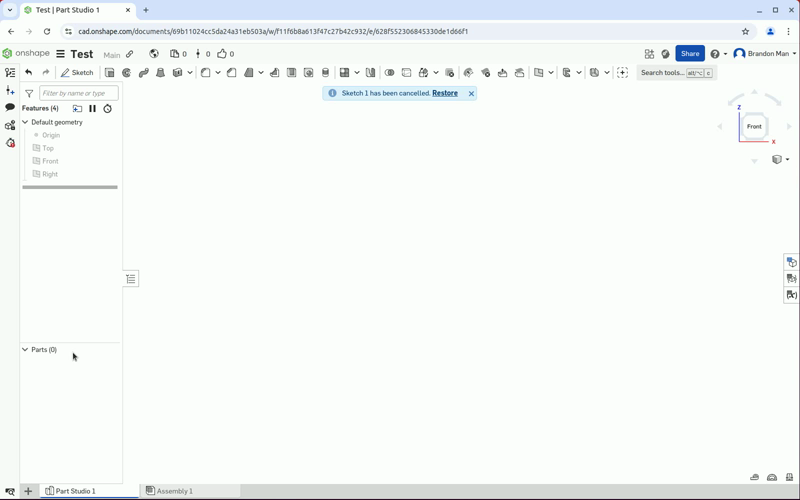
key(shift+y)
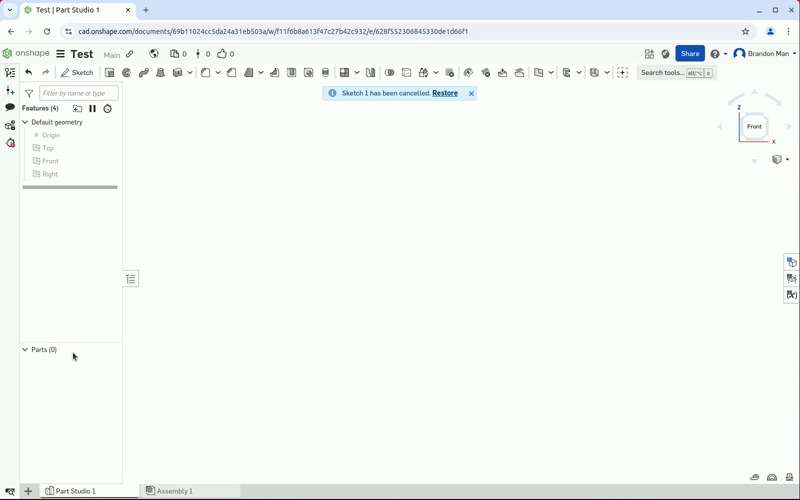
key(shift+s)
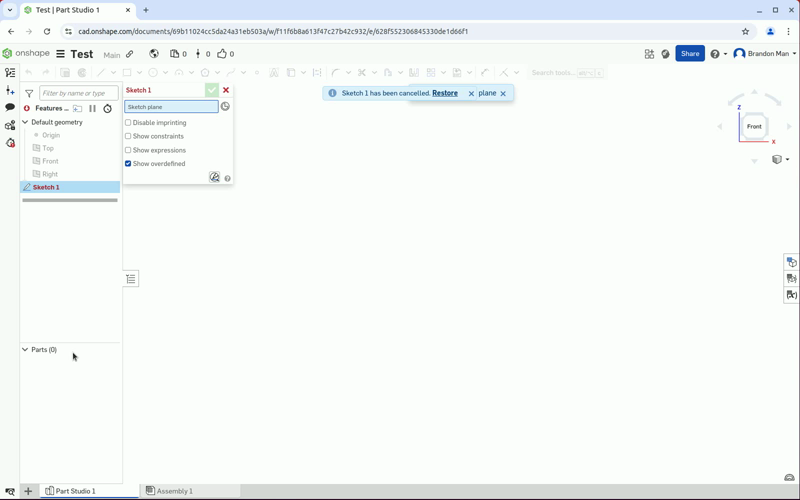
mouse_move(73, 163)
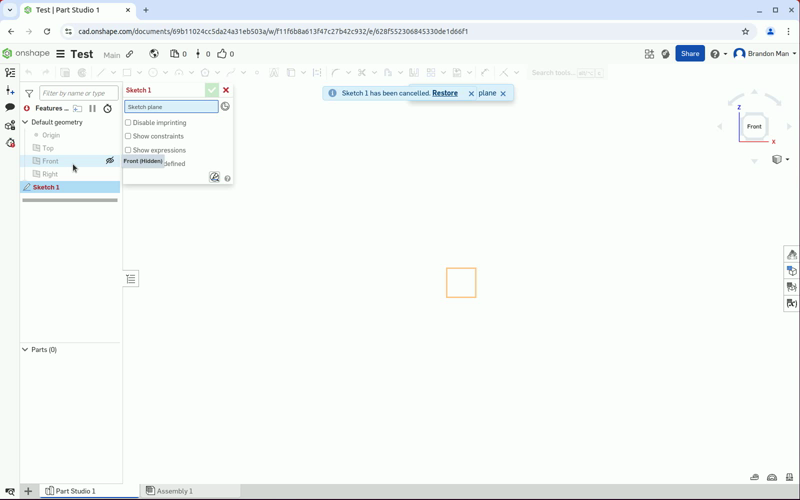
click(73, 163)
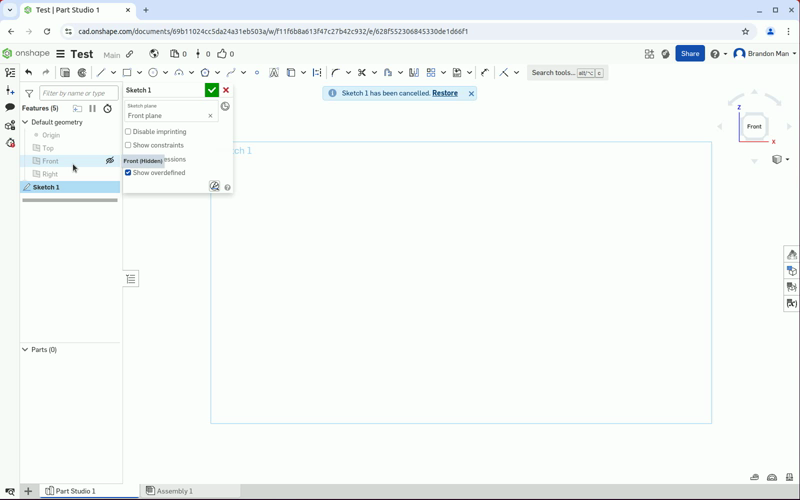
mouse_move(73, 352)
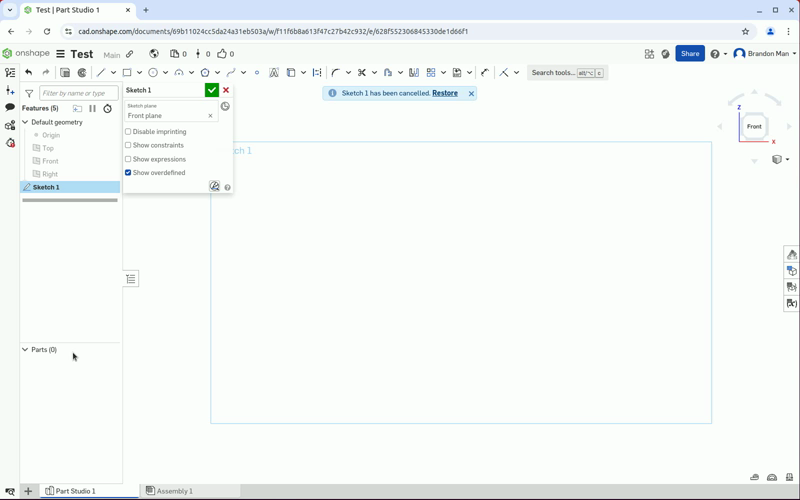
key(y)
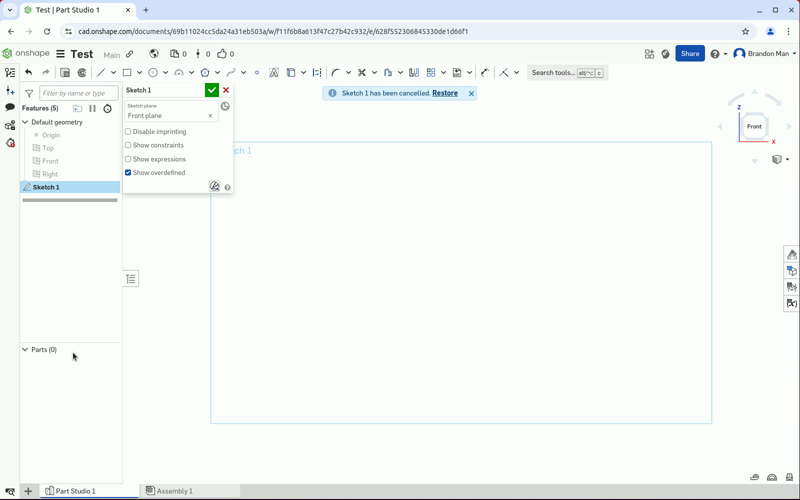
key(l)
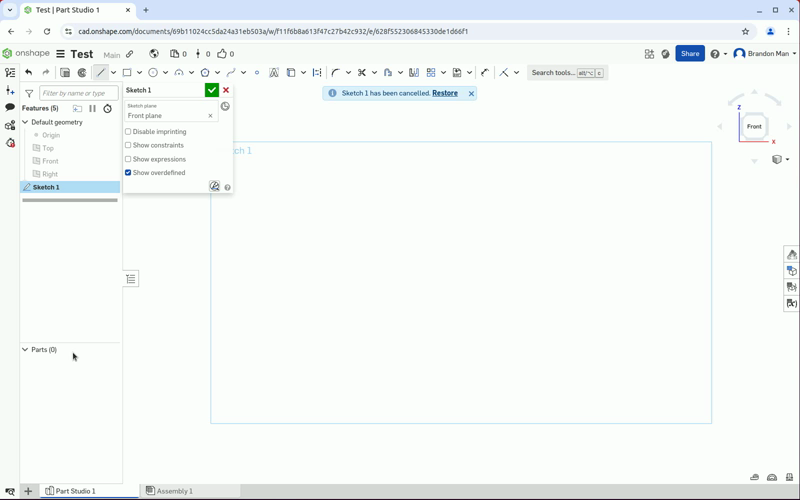
key_down(shift)
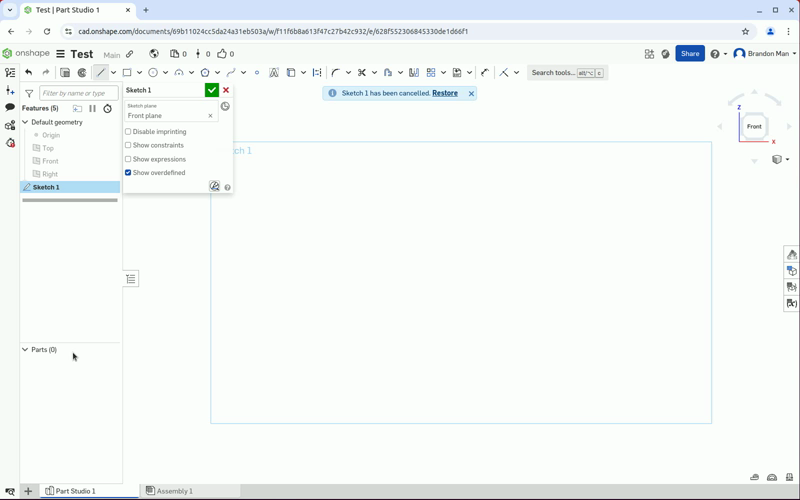
mouse_move(376, 282)
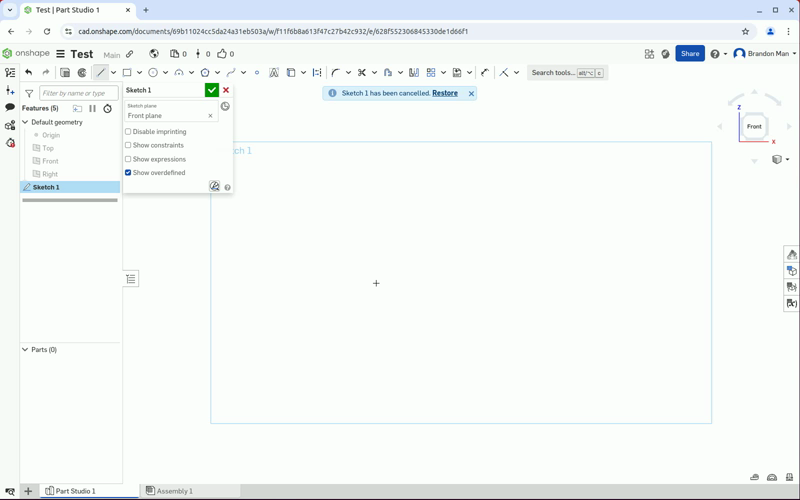
click(376, 282)
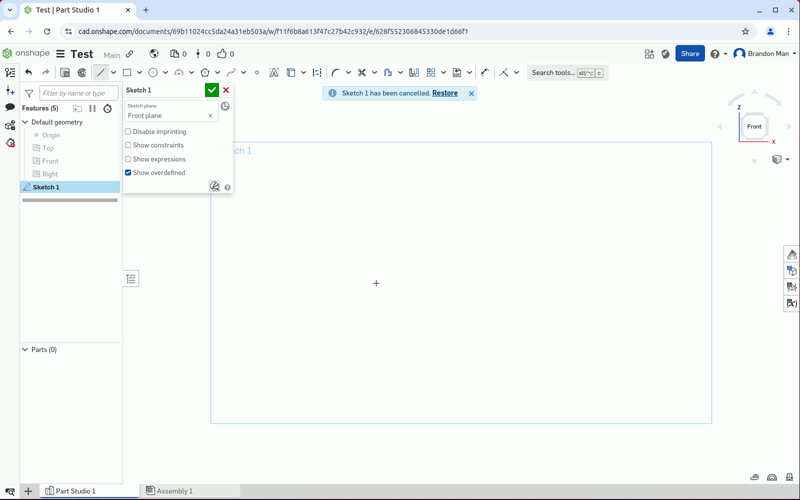
key_up(shift)
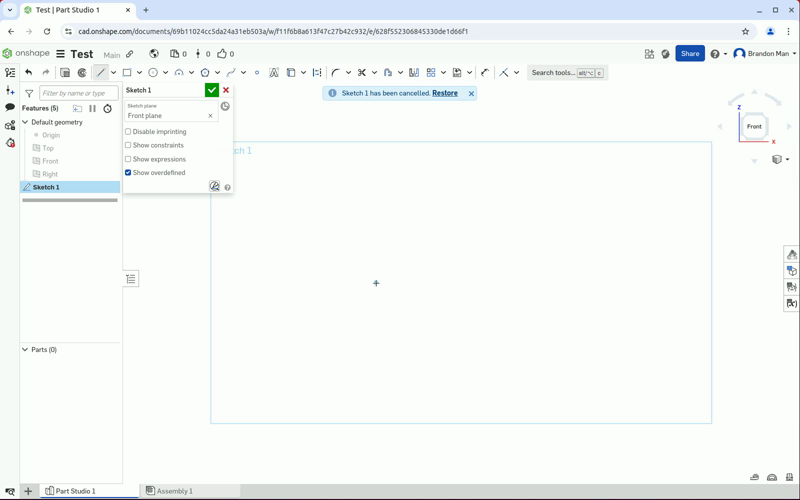
key_down(shift)
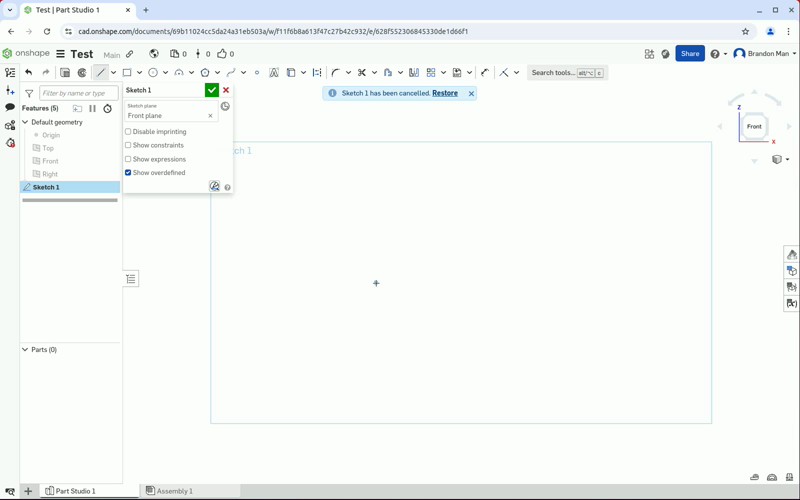
mouse_move(544, 282)
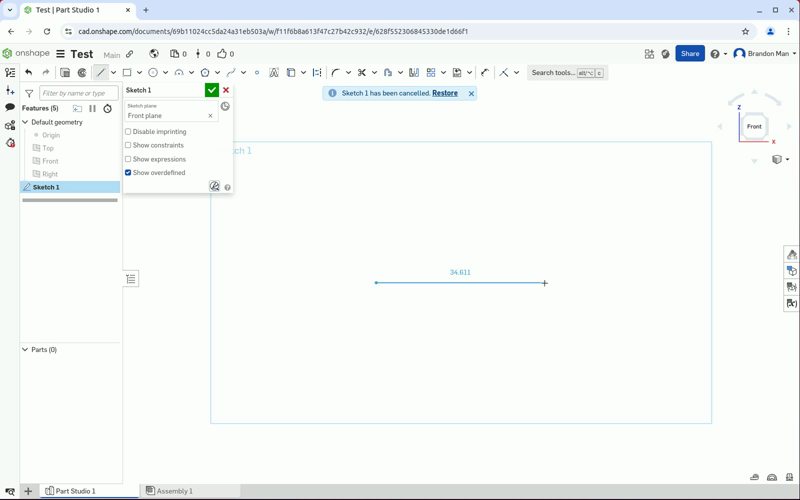
click(544, 282)
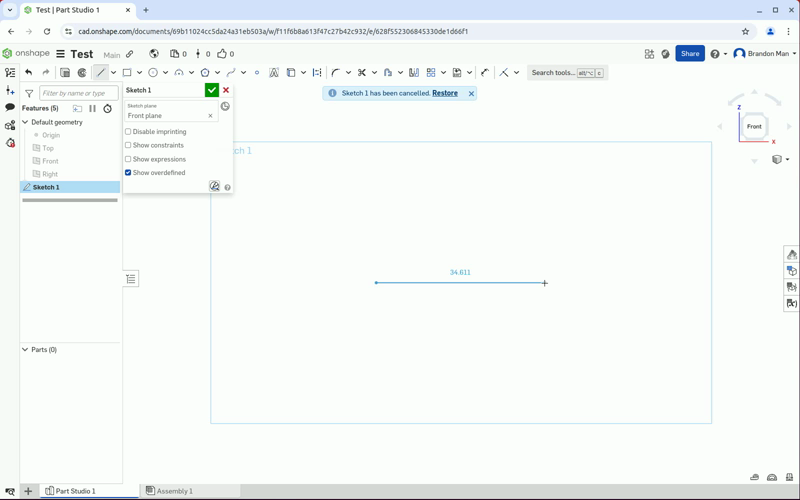
key_up(shift)
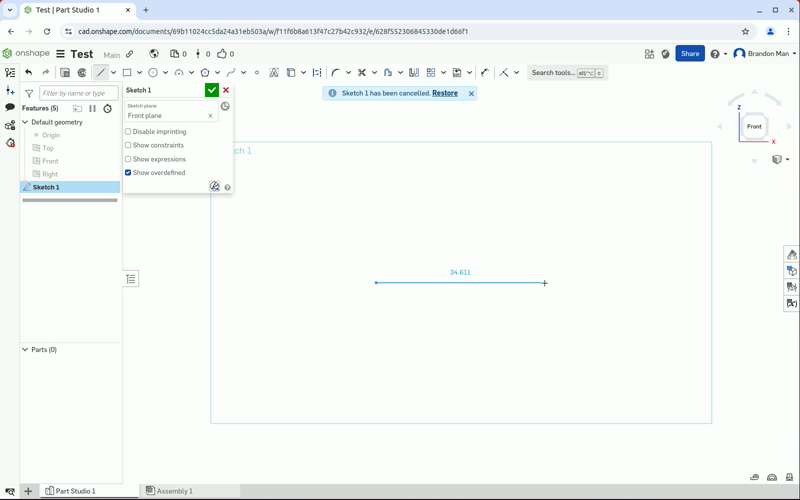
key_down(shift)
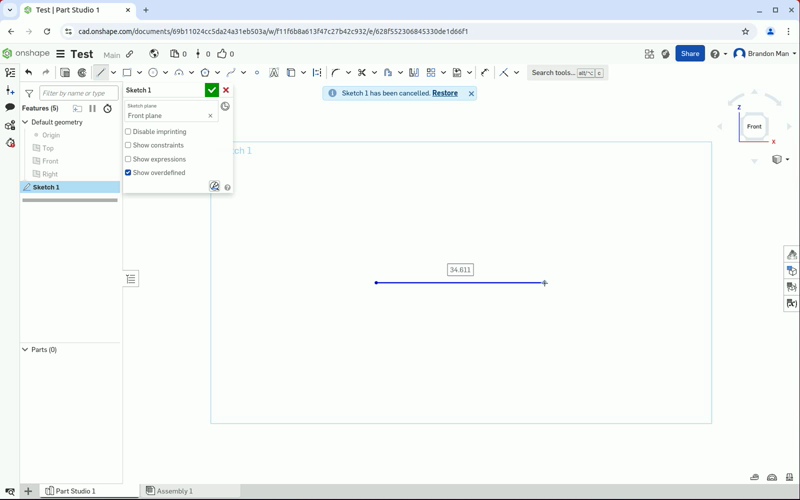
mouse_move(461, 171)
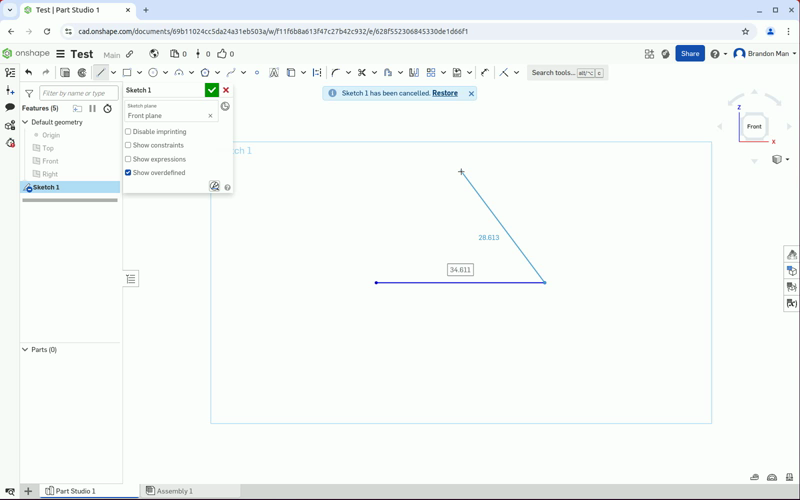
click(461, 171)
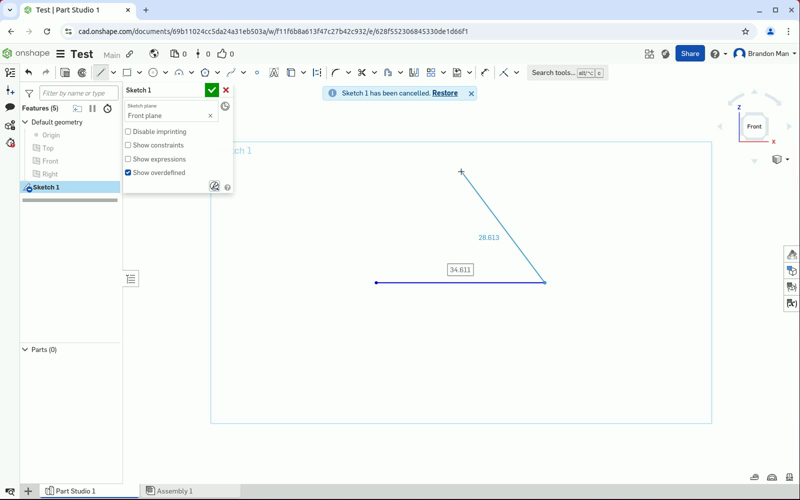
key_up(shift)
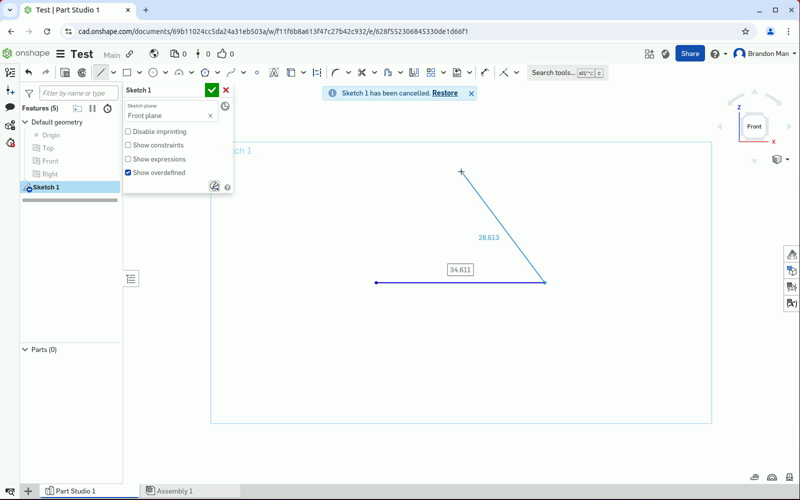
key_down(shift)
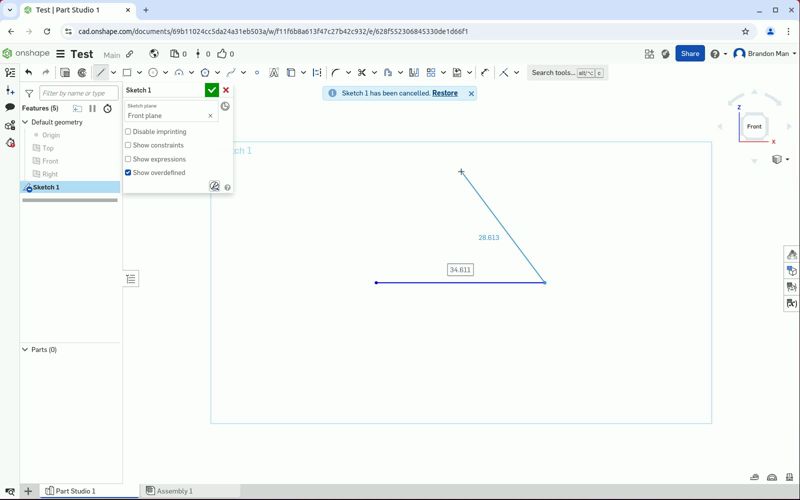
mouse_move(376, 282)
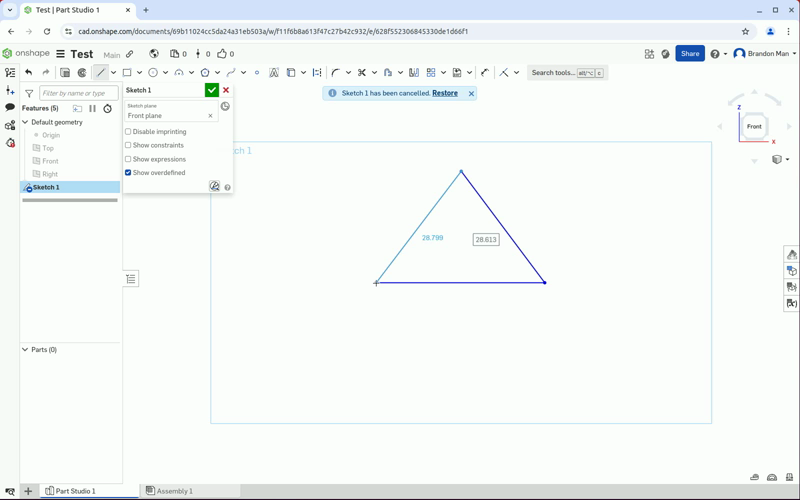
key_up(shift)
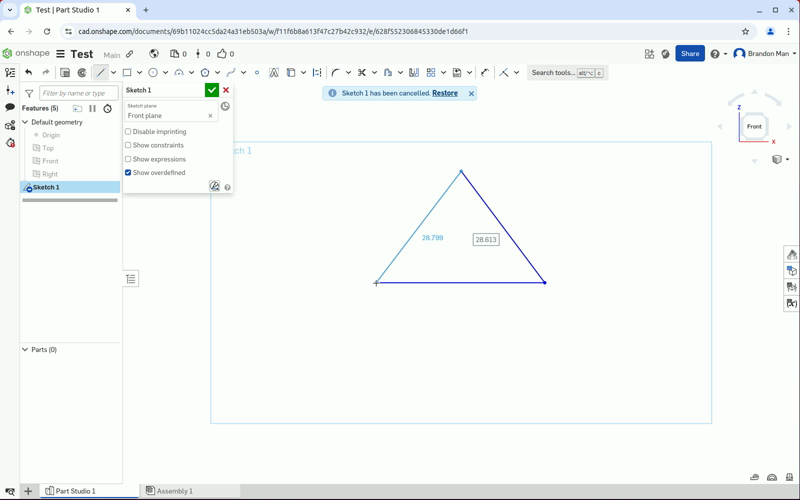
click(376, 282)
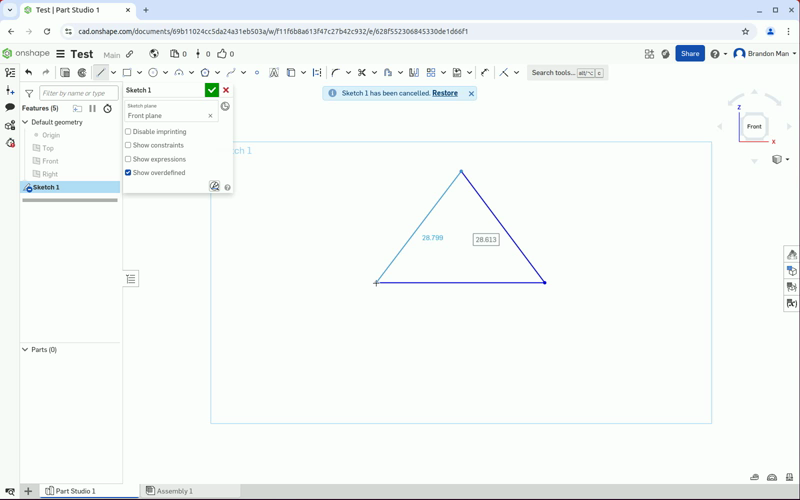
key(esc)
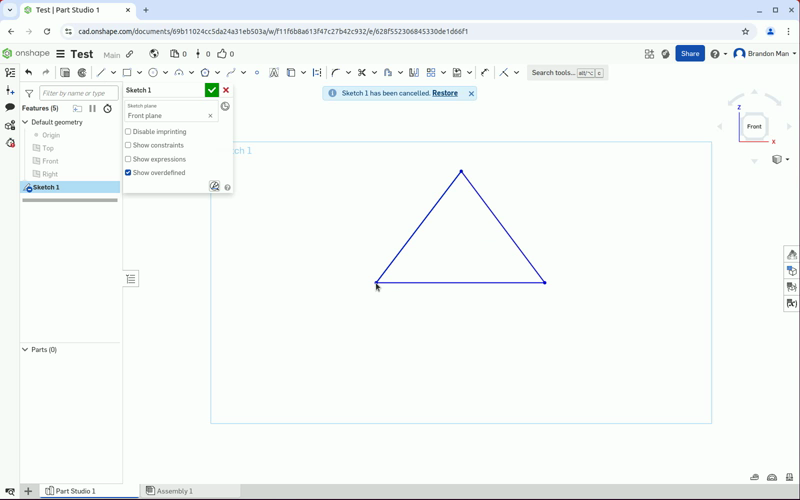
mouse_move(479, 252)
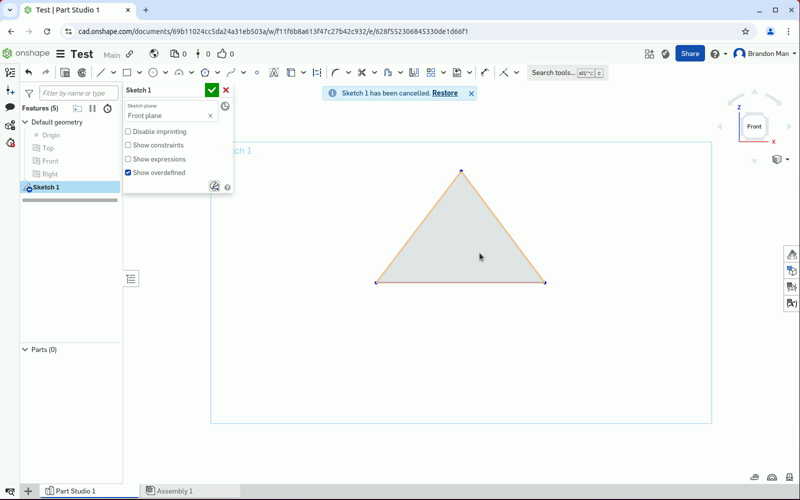
click(479, 252)
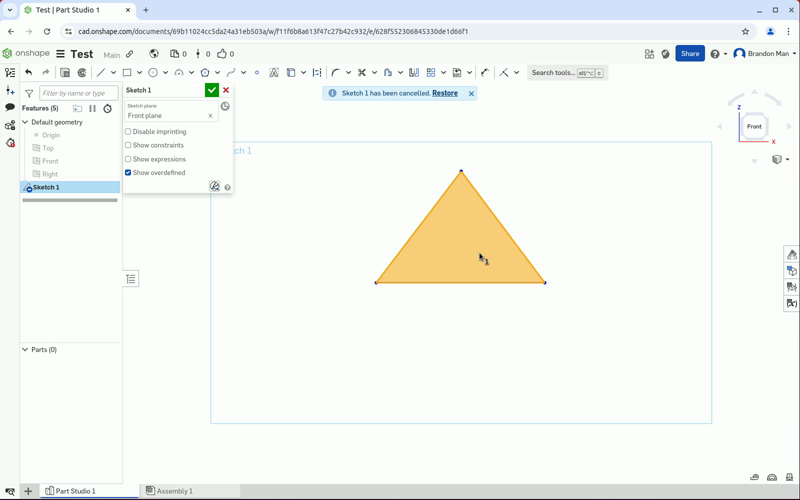
mouse_move(73, 352)
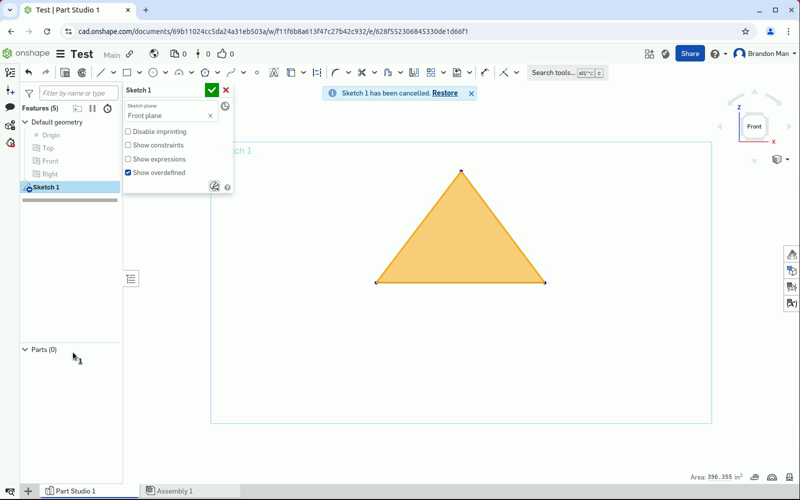
key(shift+y)
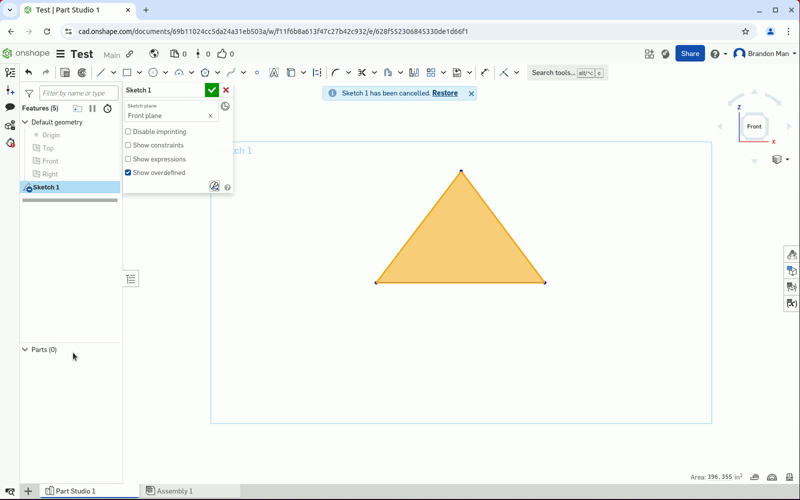
key(shift+e)
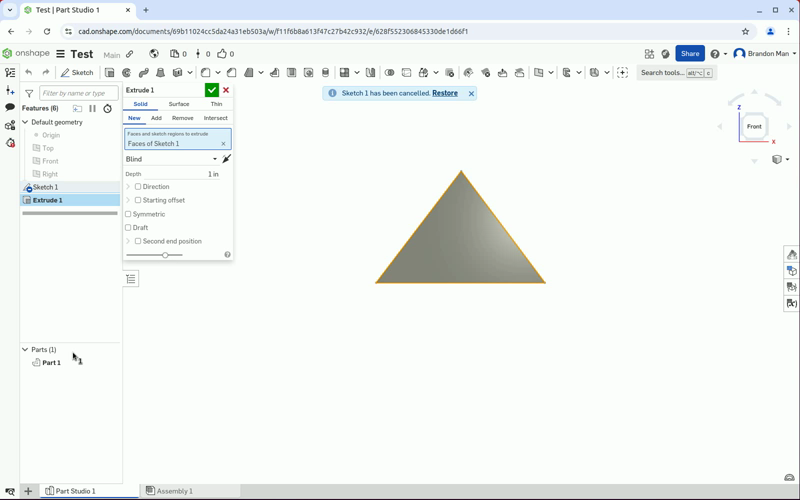
mouse_move(143, 106)
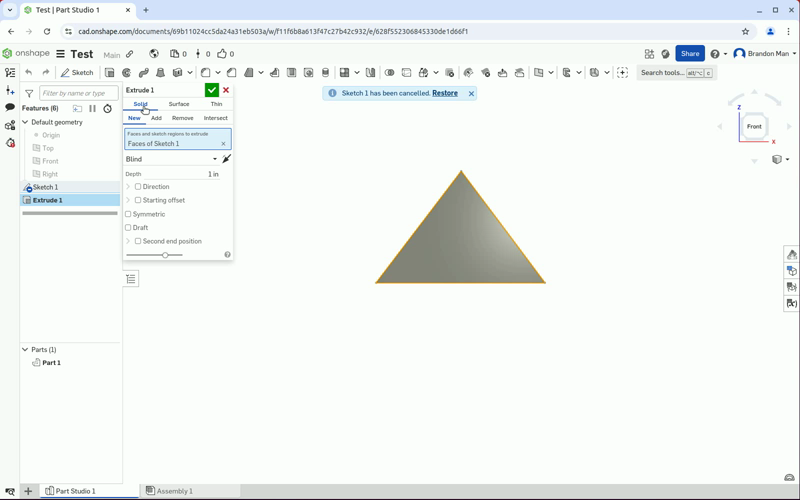
click(143, 106)
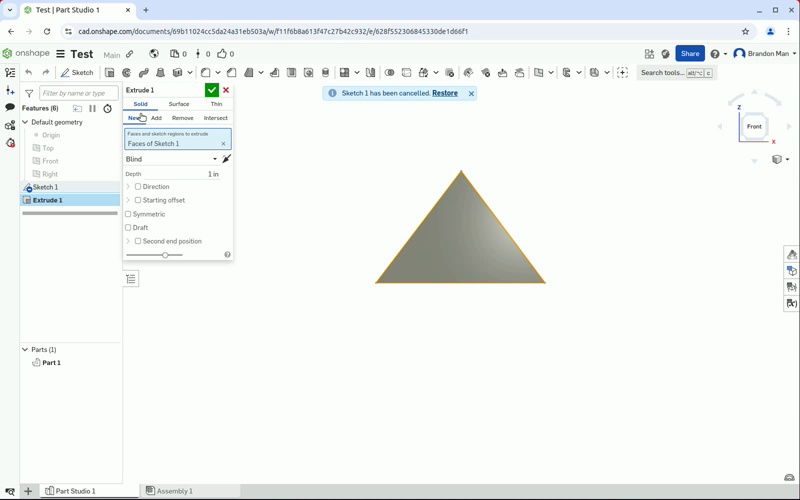
mouse_move(137, 120)
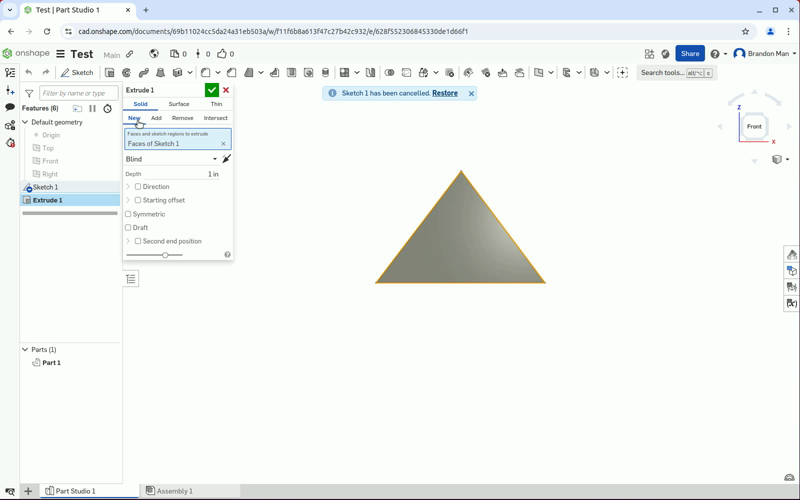
click(137, 120)
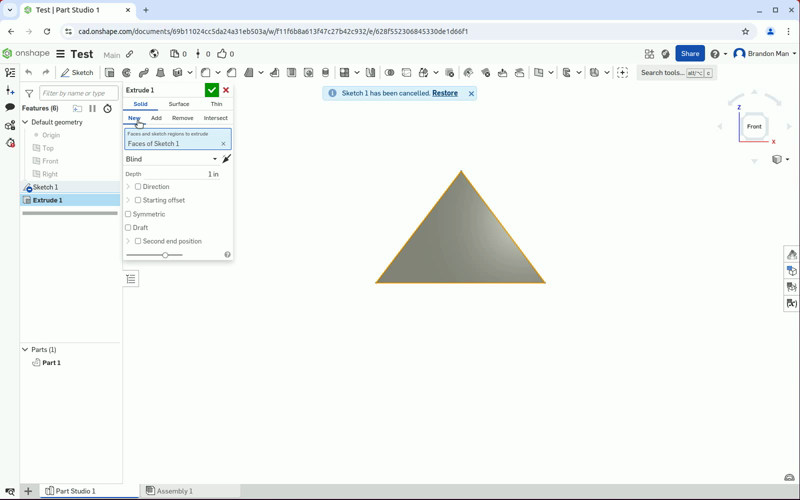
key(tab, 4)
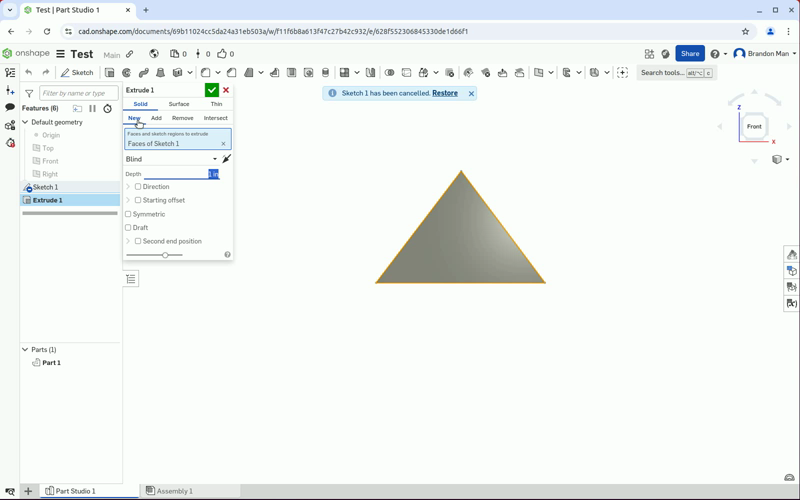
text(23.108)
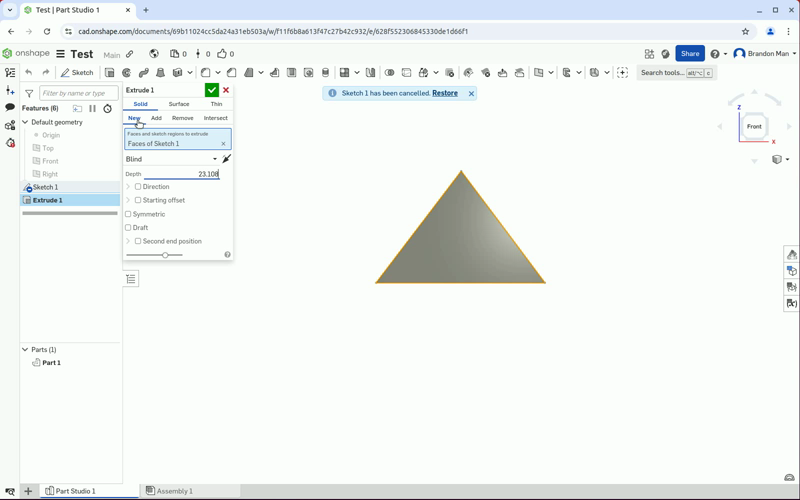
key(tab, 3)
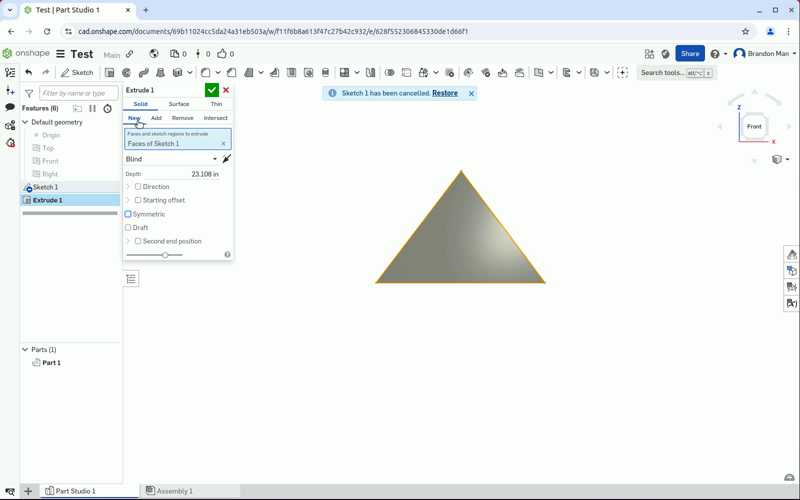
key(space)
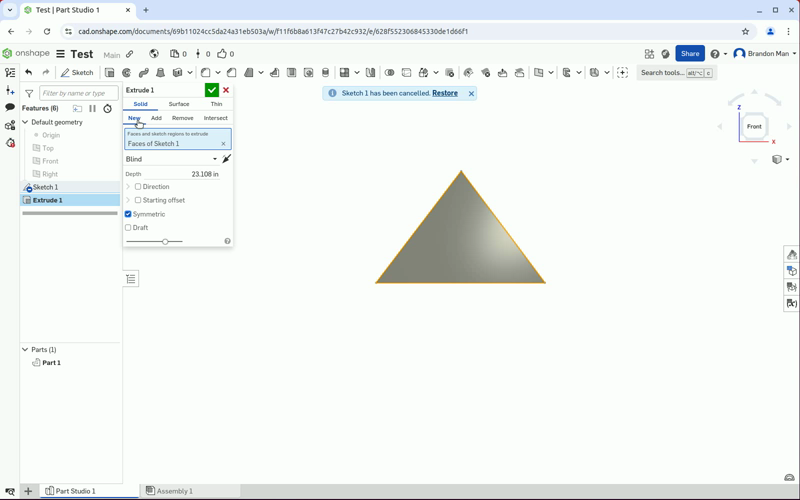
key(enter)
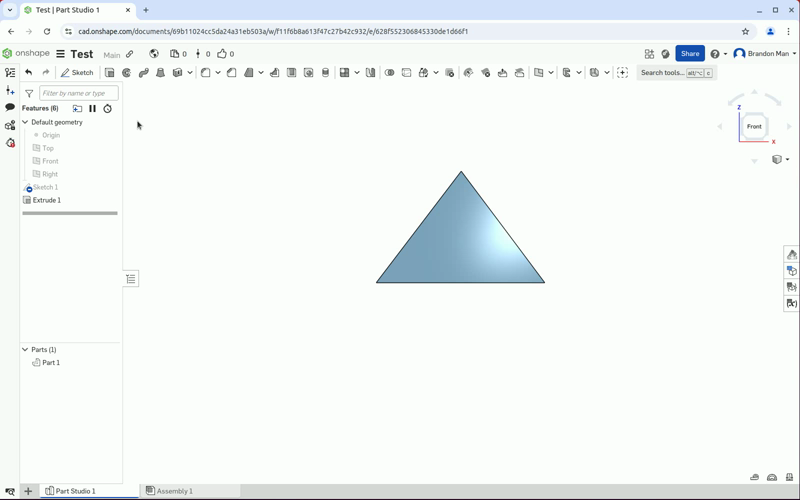
key(shift+h)
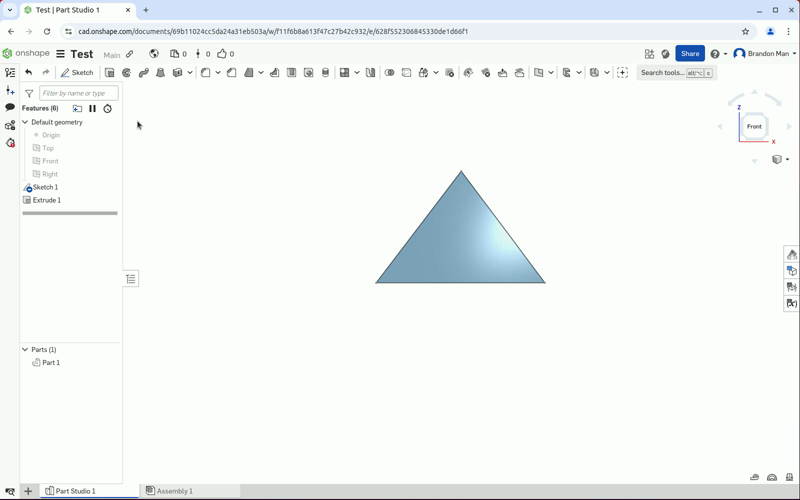
key(shift+h)
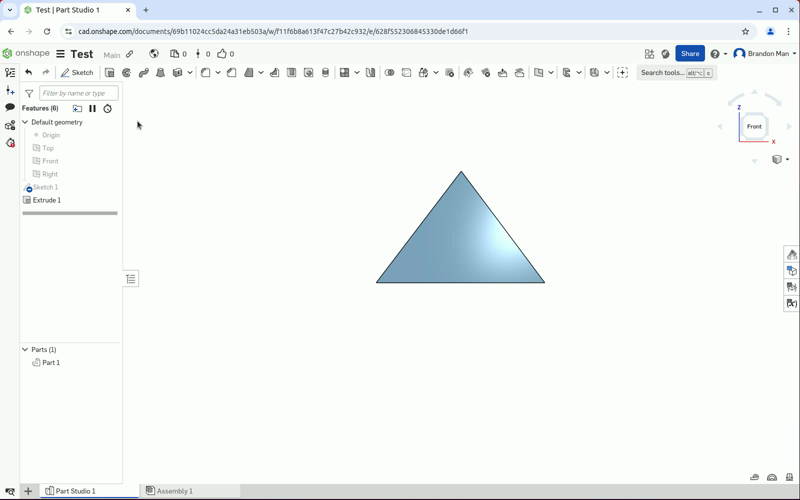
mouse_move(73, 189)
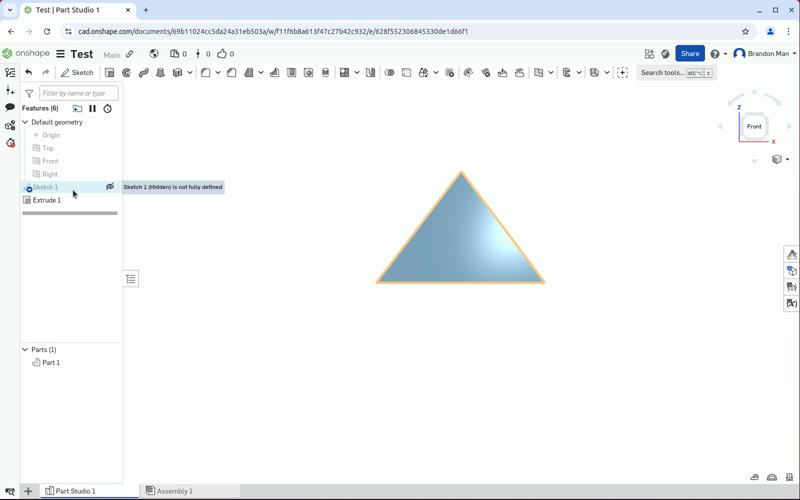
click(73, 189)
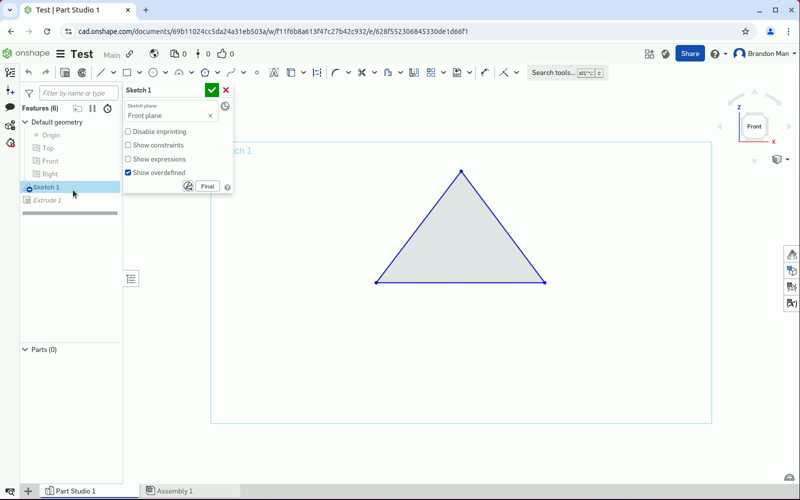
mouse_move(229, 92)
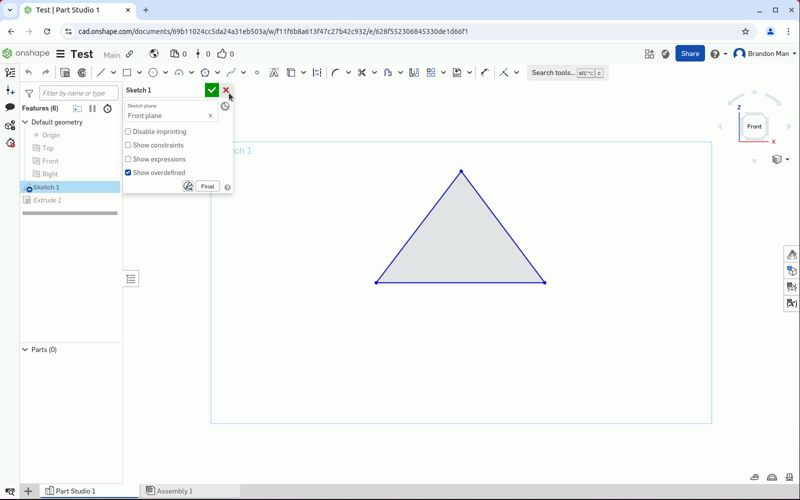
click(229, 92)
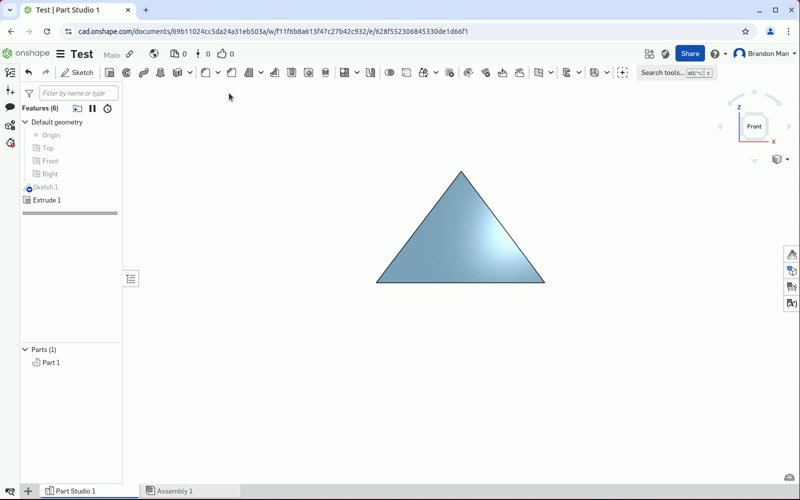
mouse_move(73, 352)
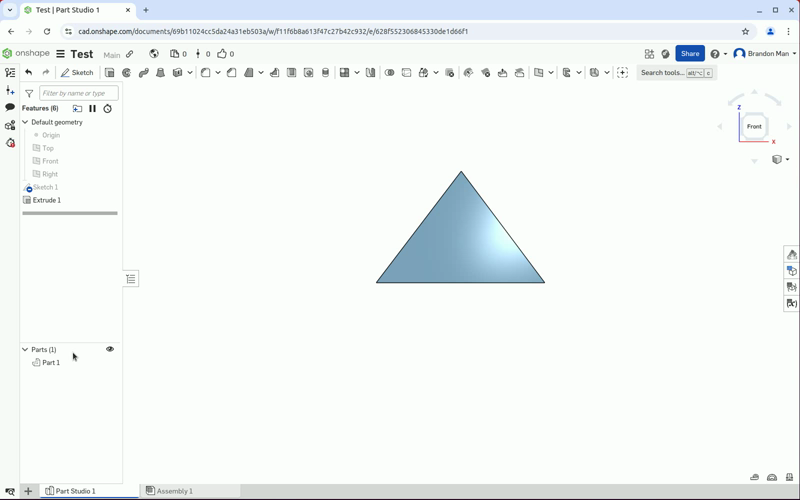
key(y)
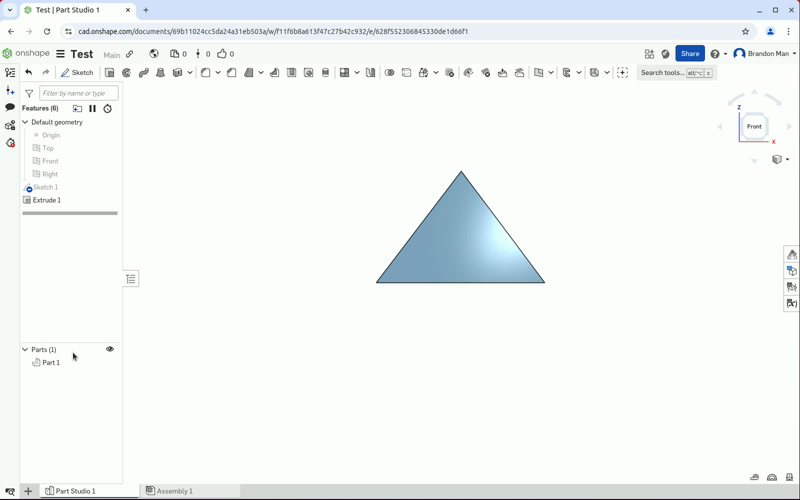
key(shift+p)
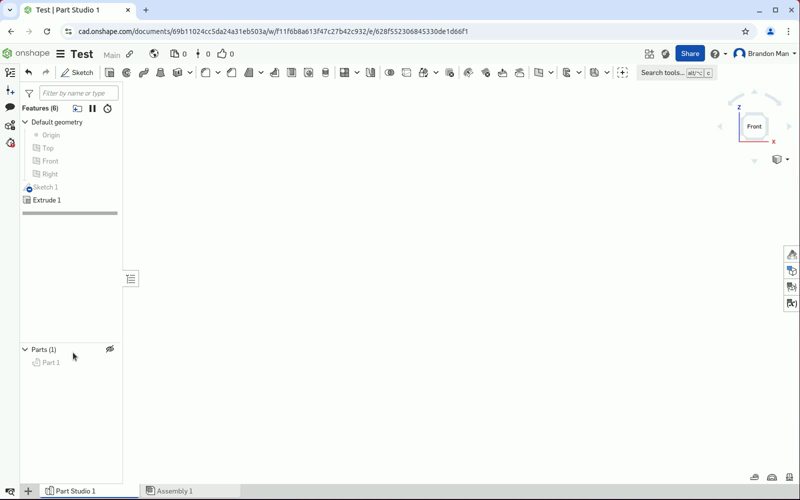
key(space)
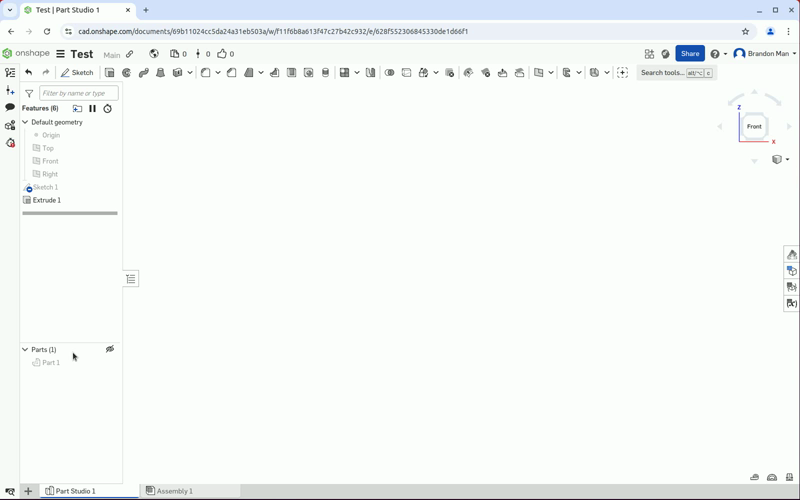
key_down(shift)
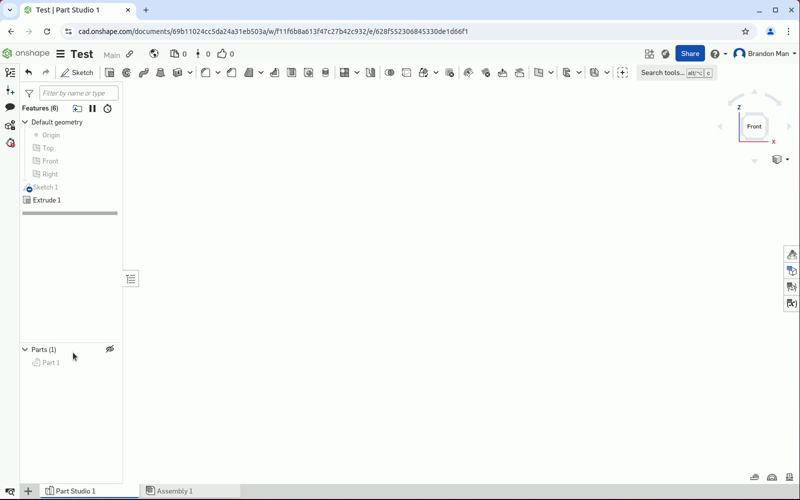
key(left)
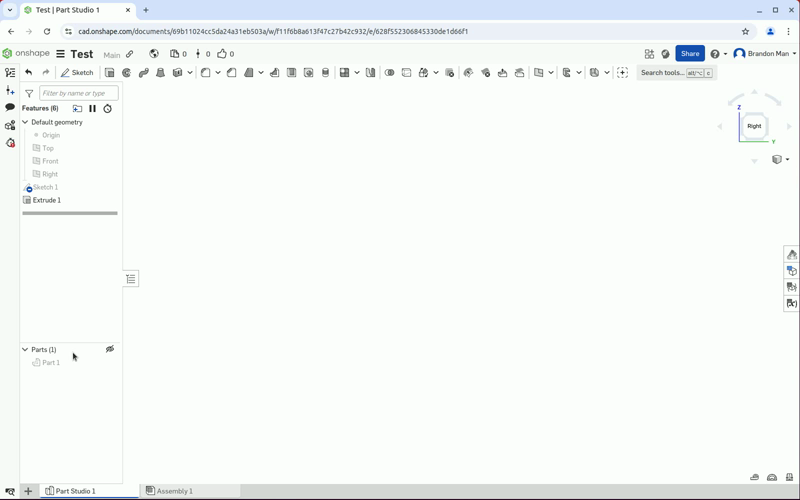
key_up(shift)
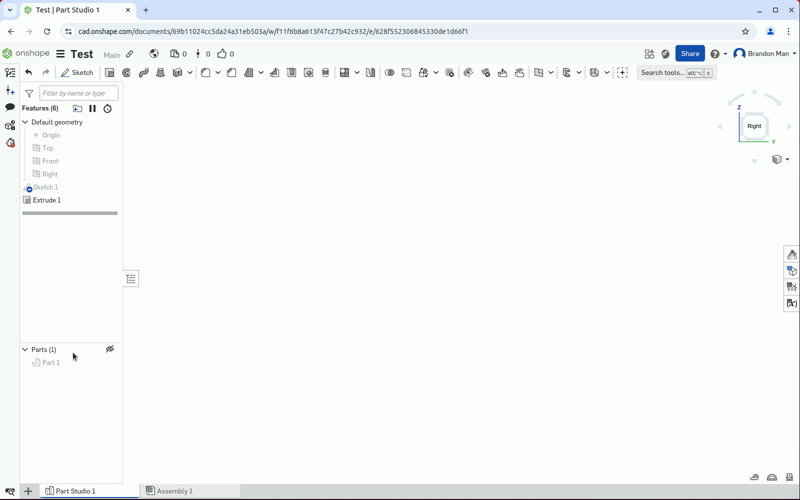
mouse_move(73, 352)
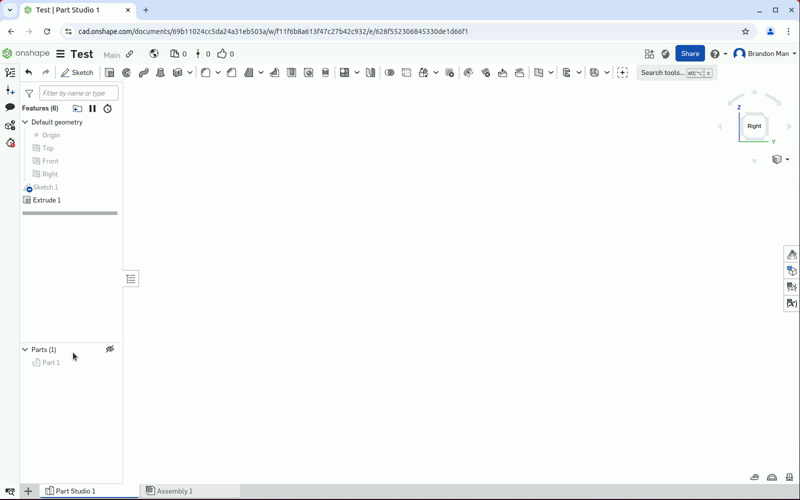
key(shift+y)
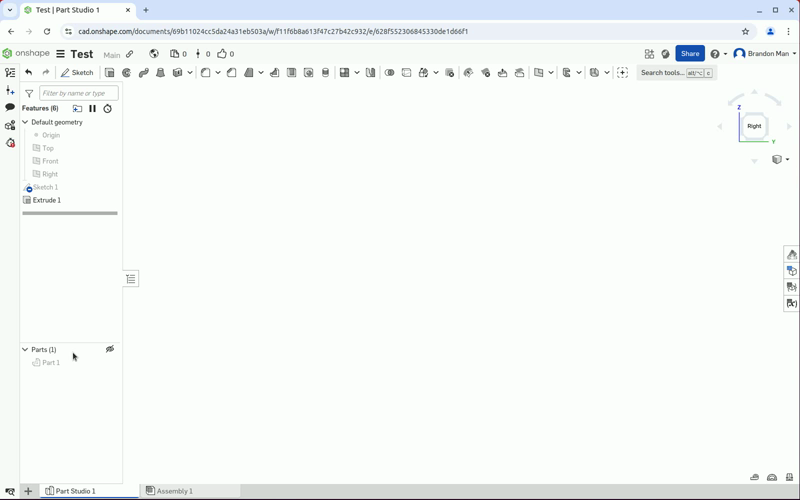
key(shift+s)
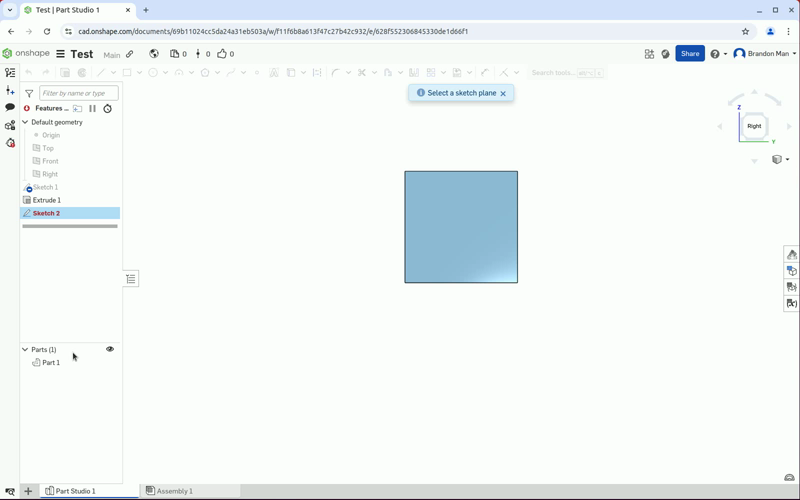
mouse_move(73, 176)
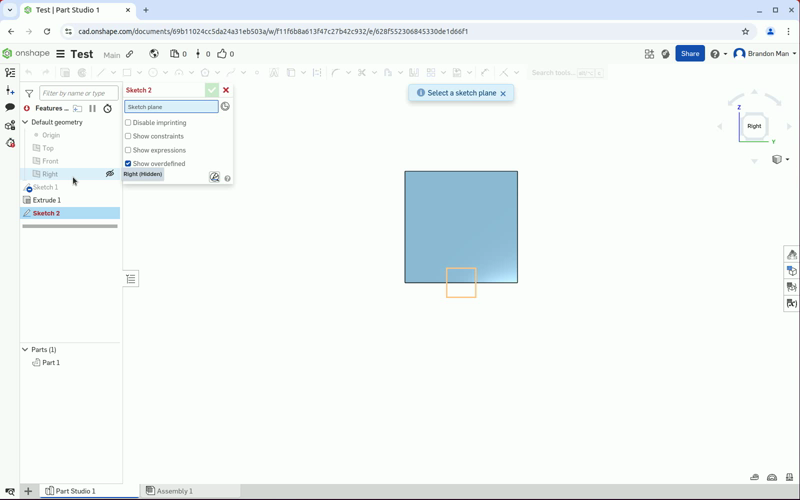
click(73, 176)
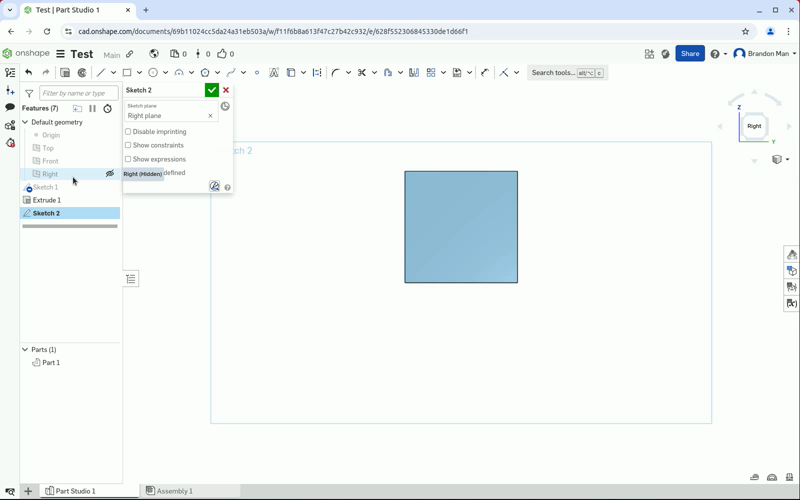
mouse_move(73, 352)
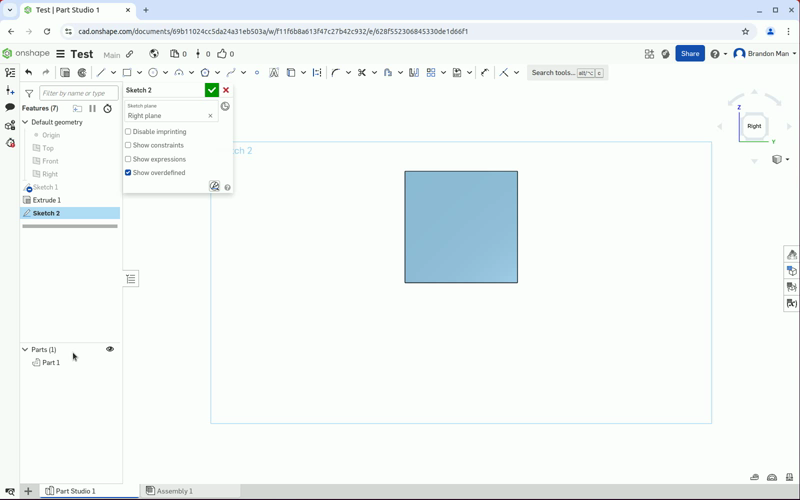
key(y)
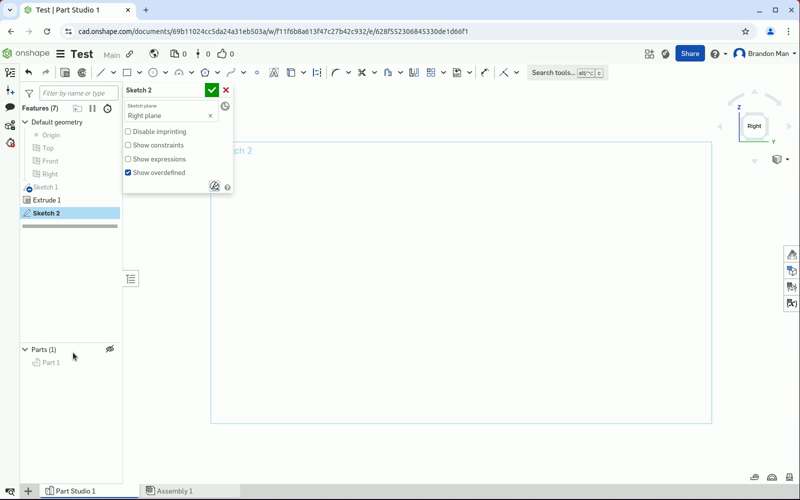
key(l)
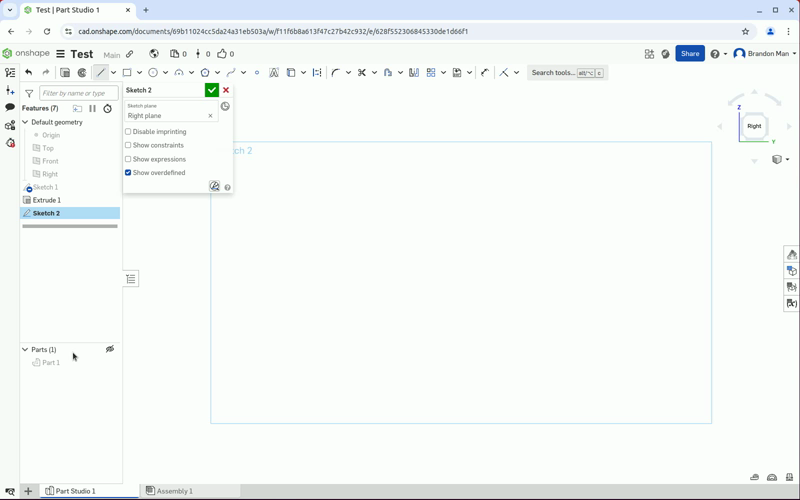
key_down(shift)
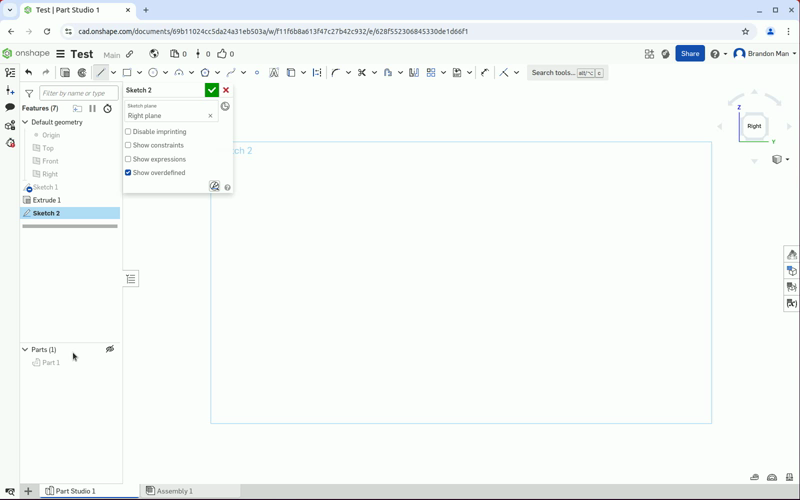
mouse_move(404, 282)
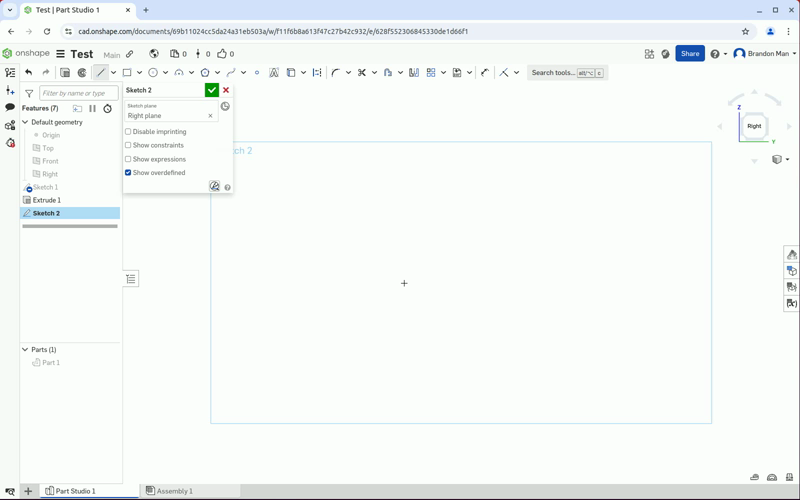
click(404, 282)
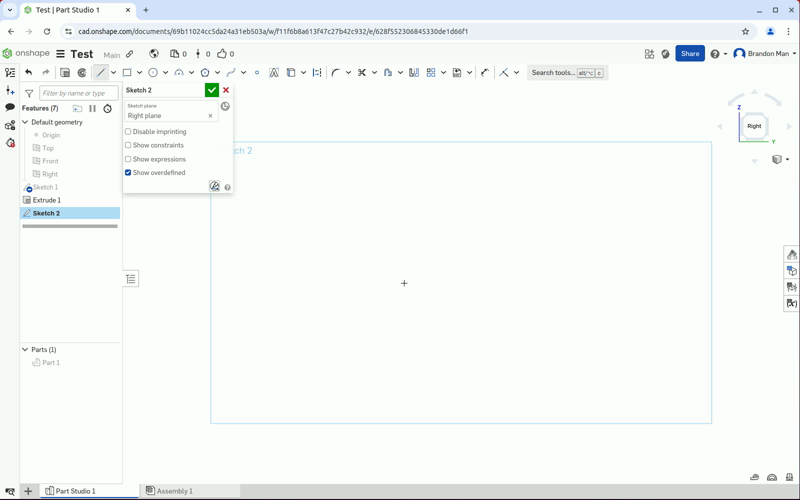
key_up(shift)
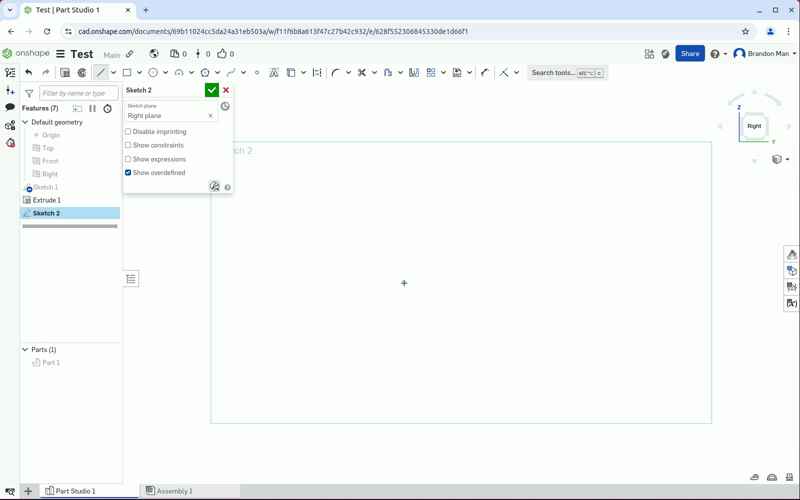
key_down(shift)
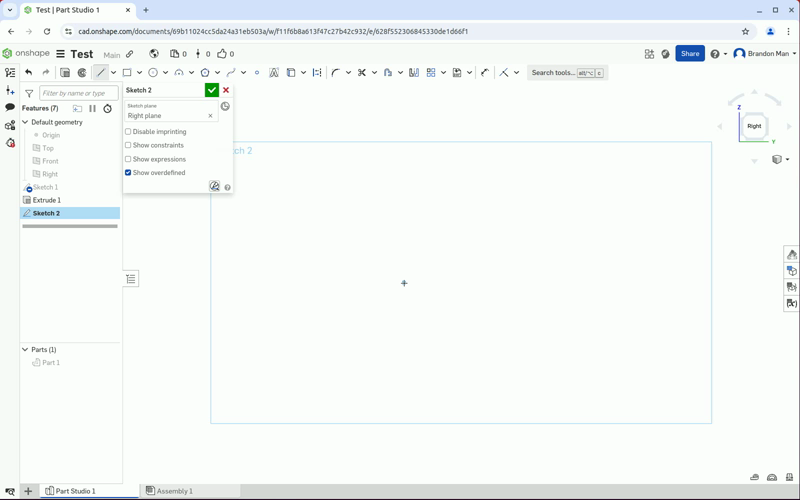
mouse_move(516, 282)
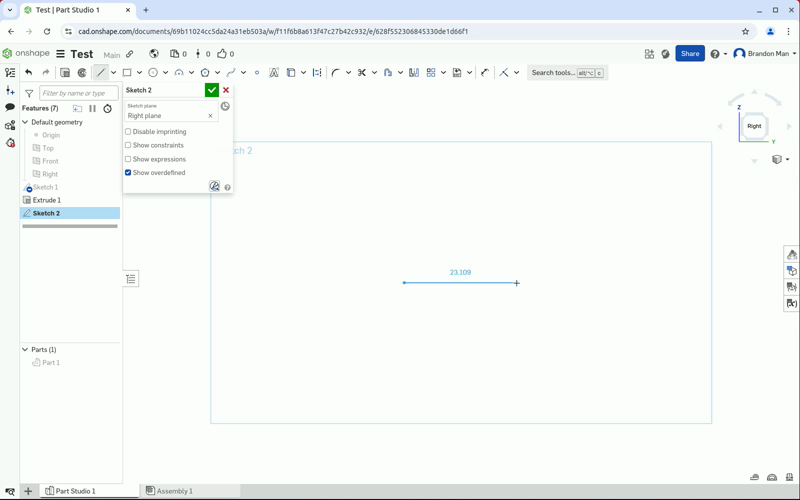
click(516, 282)
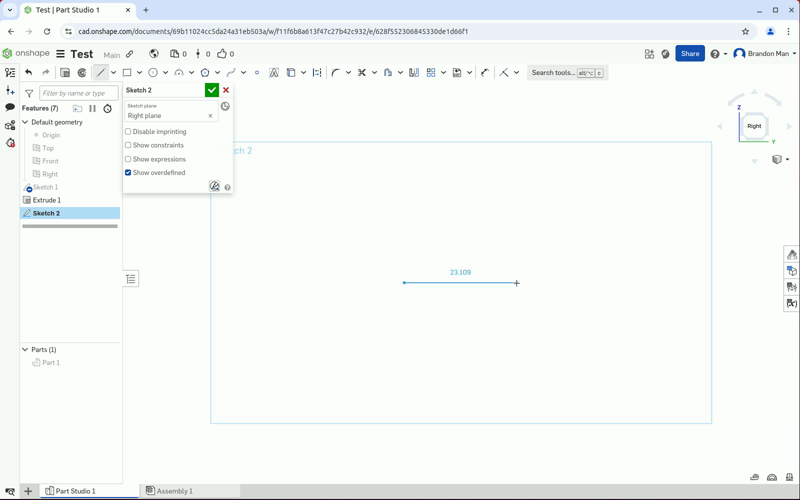
key_up(shift)
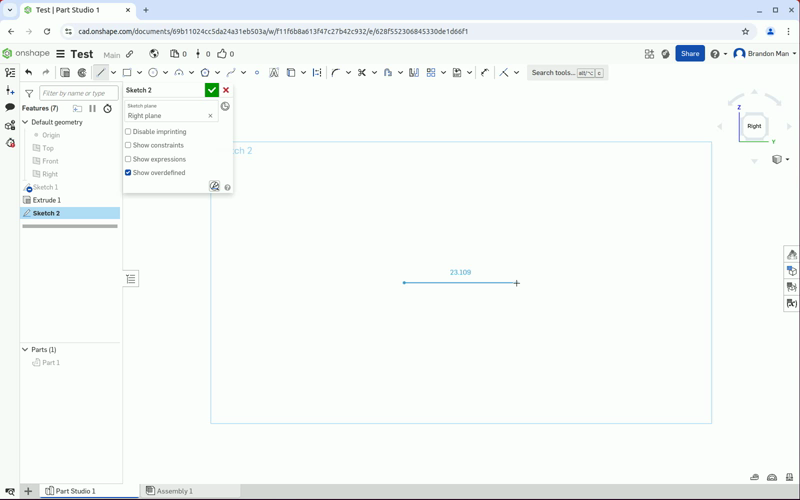
key_down(shift)
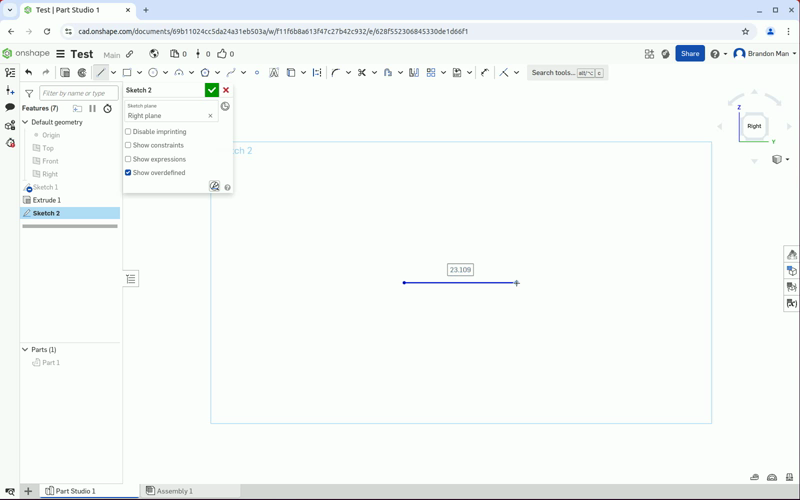
mouse_move(461, 170)
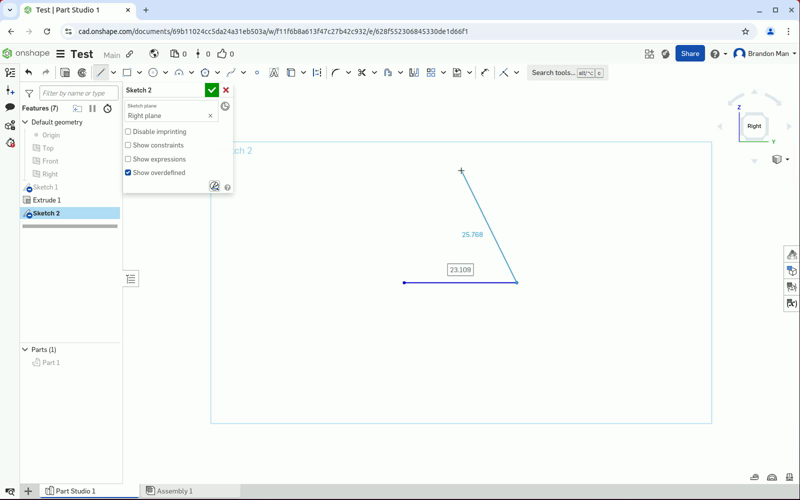
click(461, 170)
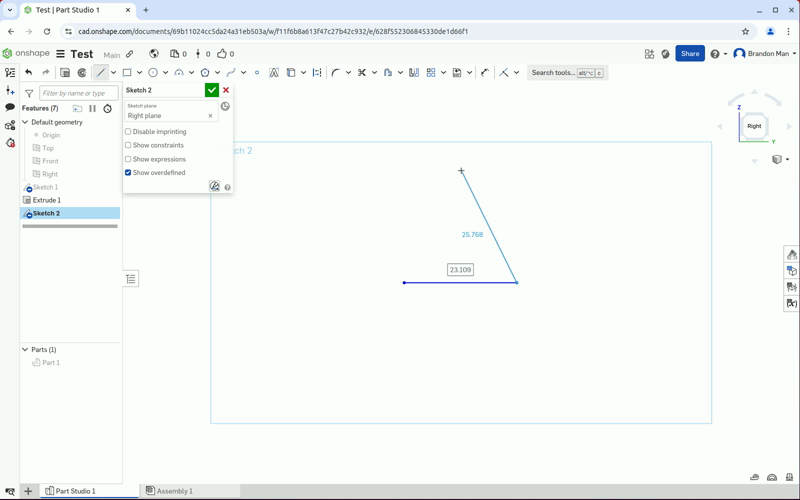
key_up(shift)
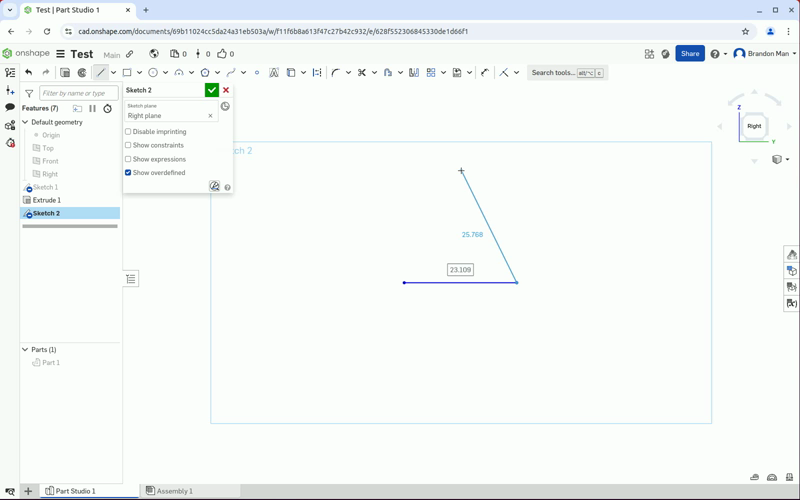
key_down(shift)
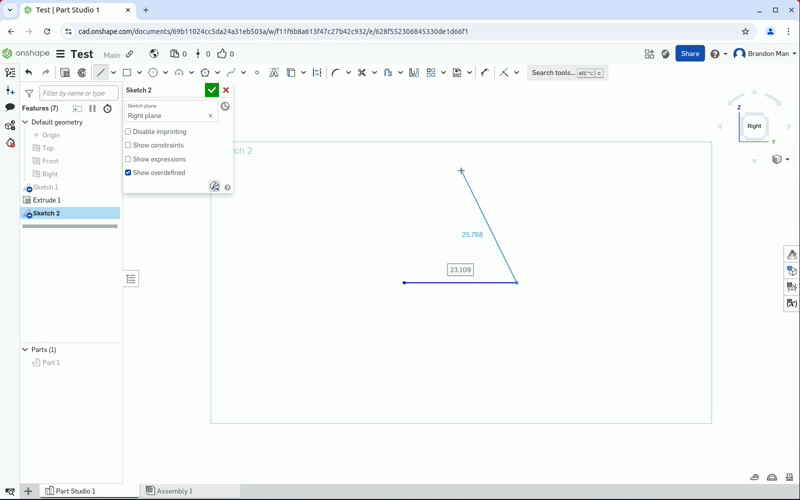
mouse_move(404, 282)
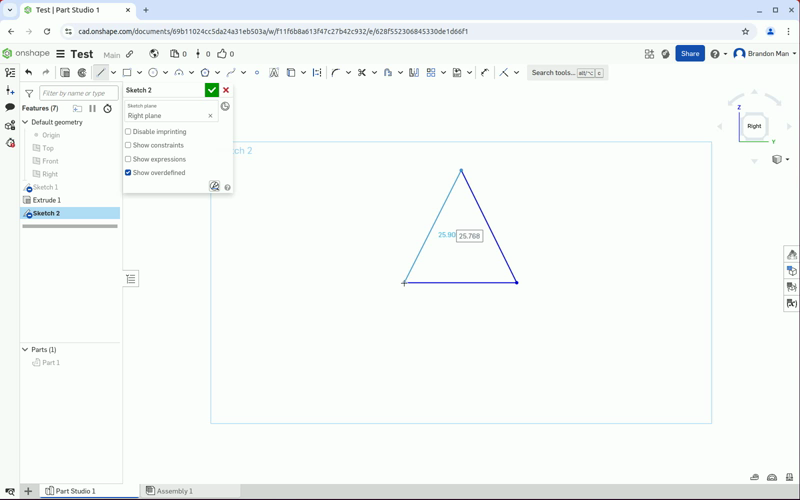
key_up(shift)
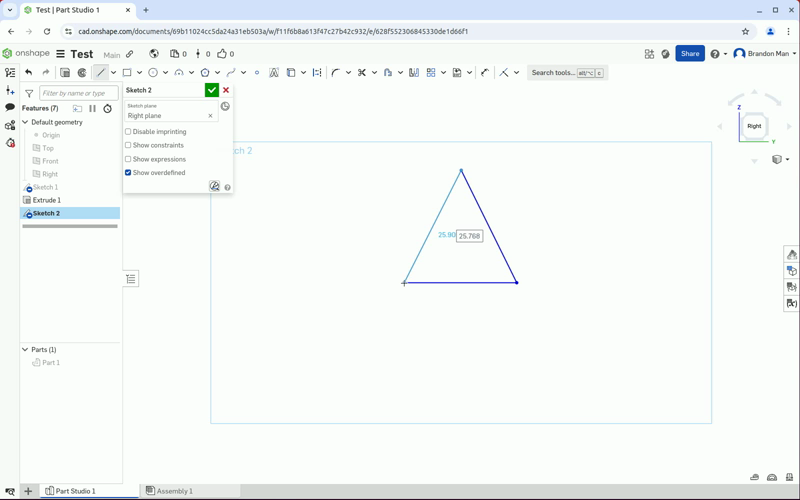
click(404, 282)
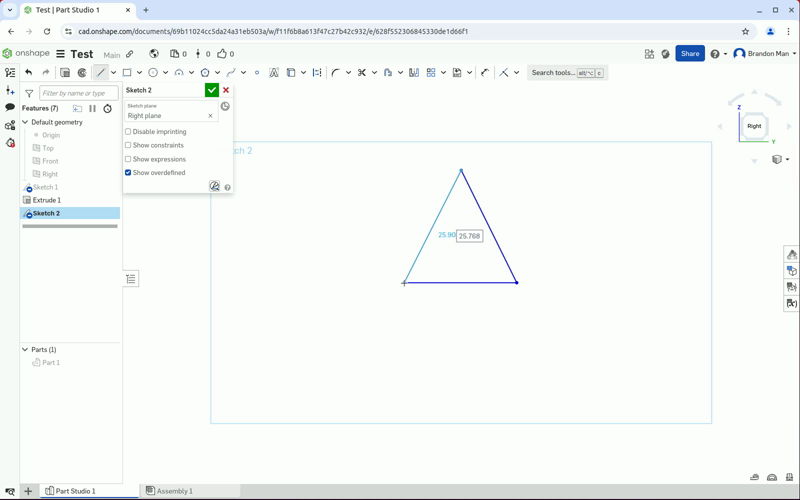
key(esc)
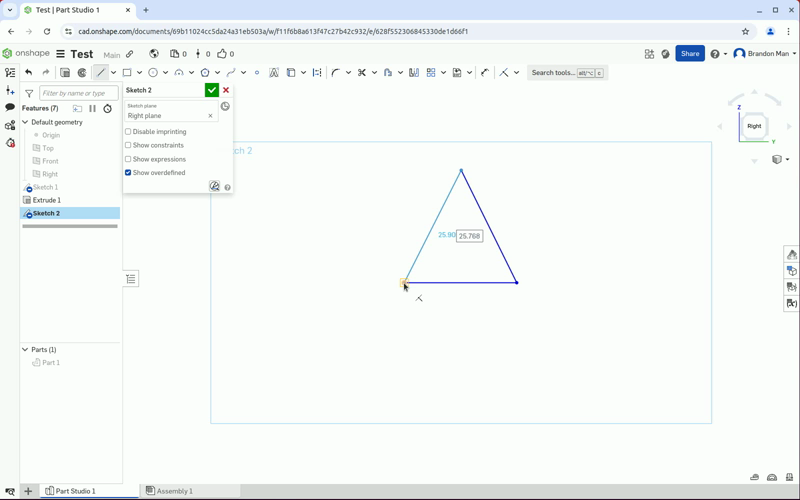
mouse_move(456, 264)
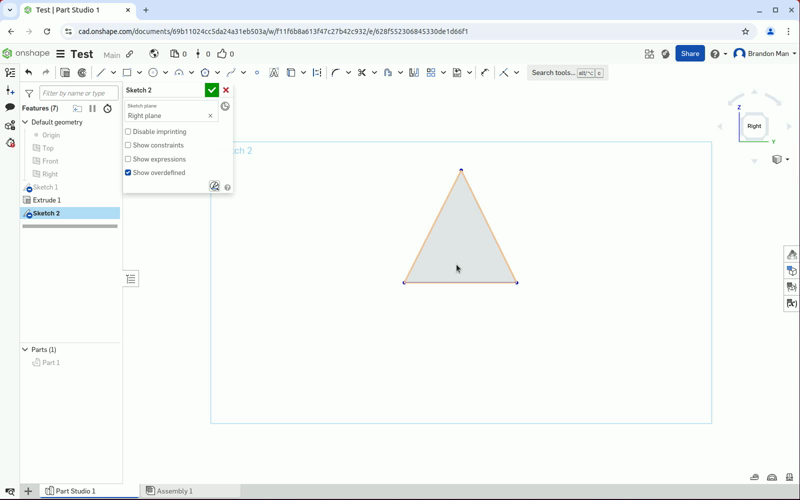
click(456, 264)
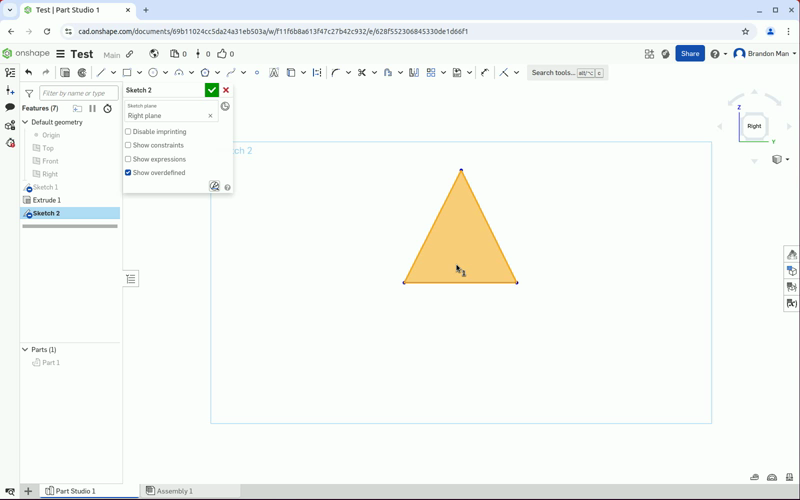
mouse_move(73, 352)
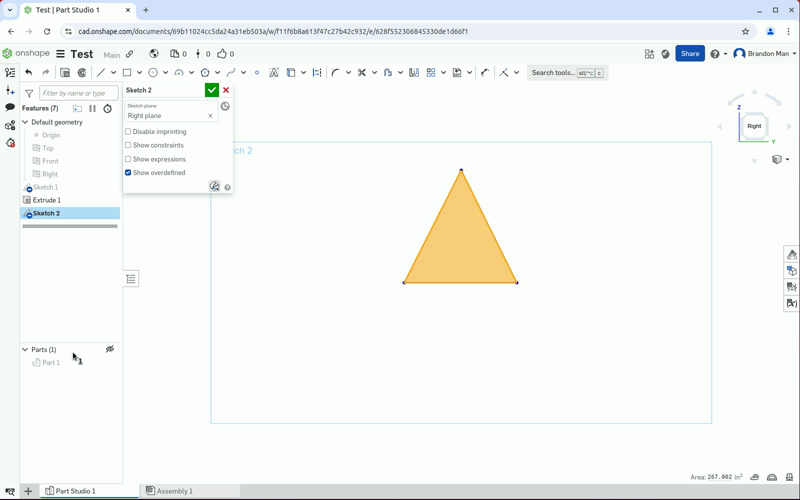
key(shift+y)
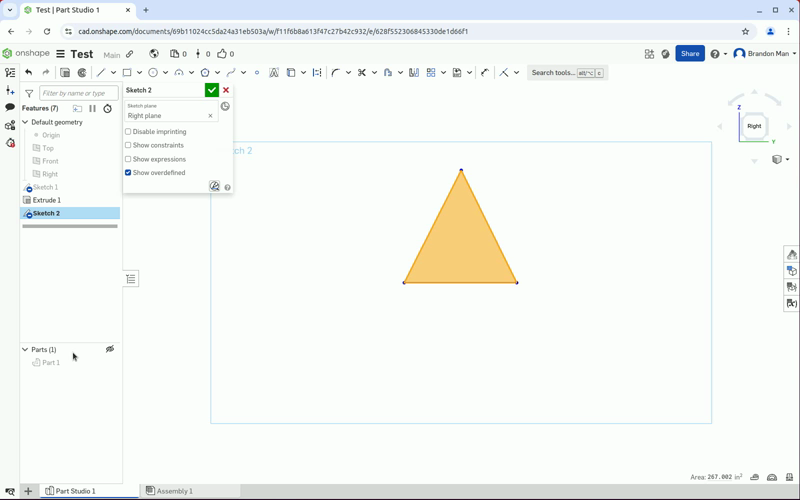
key(shift+e)
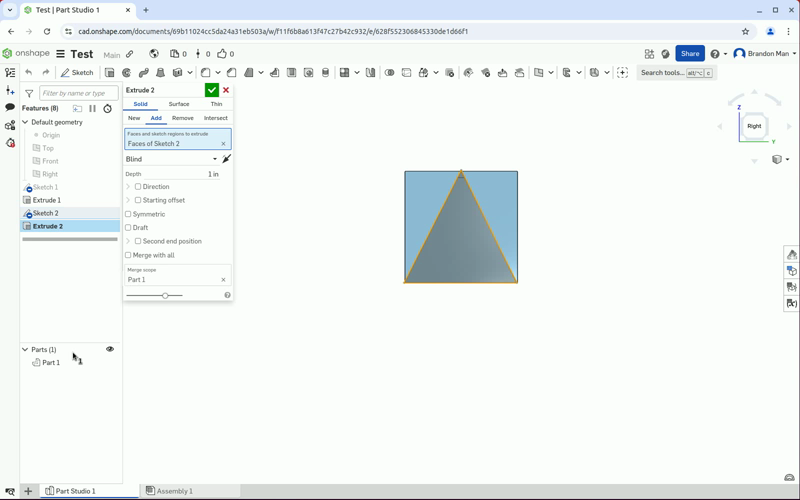
mouse_move(143, 106)
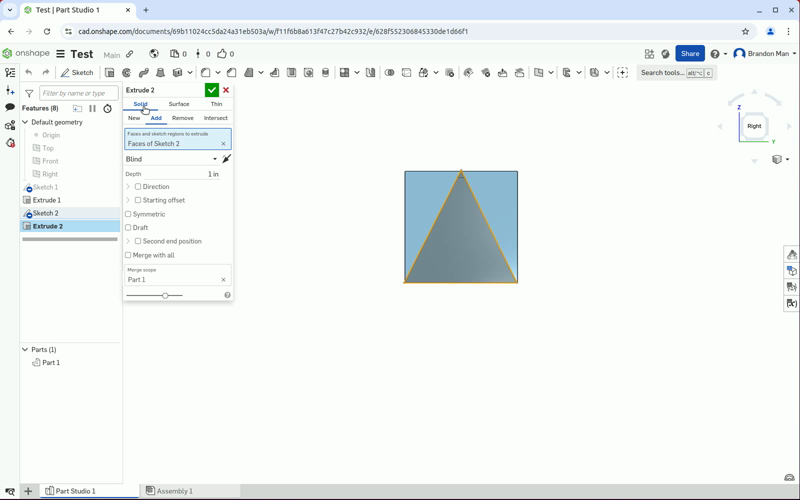
click(143, 106)
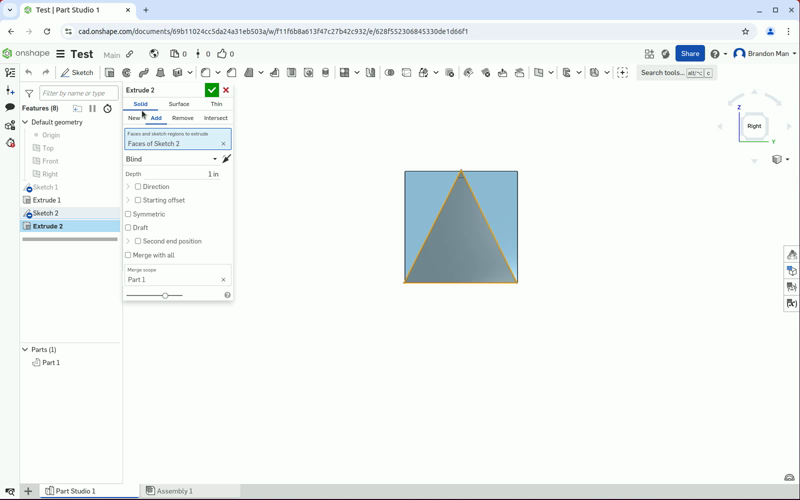
mouse_move(137, 120)
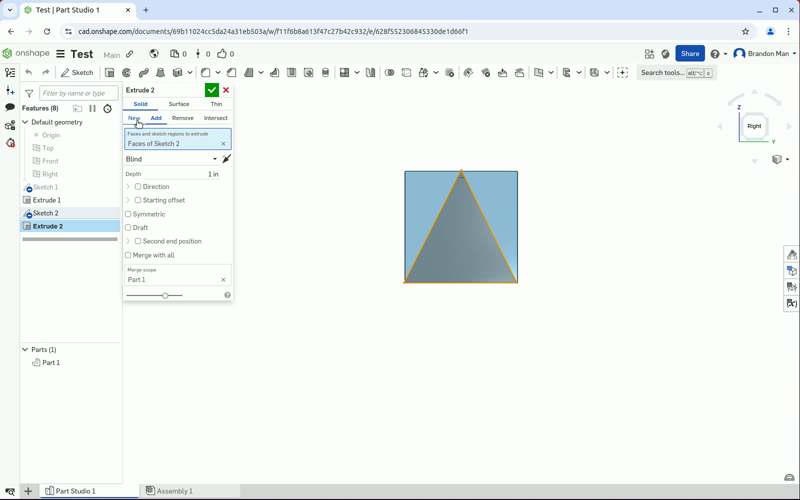
click(137, 120)
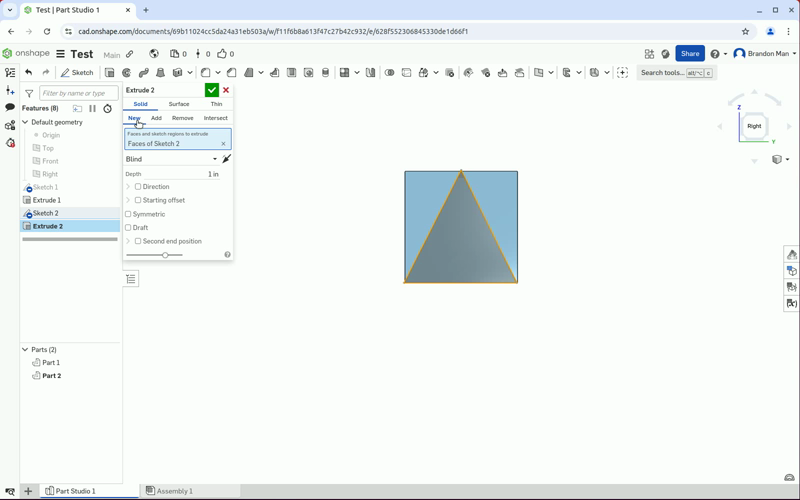
key(tab, 4)
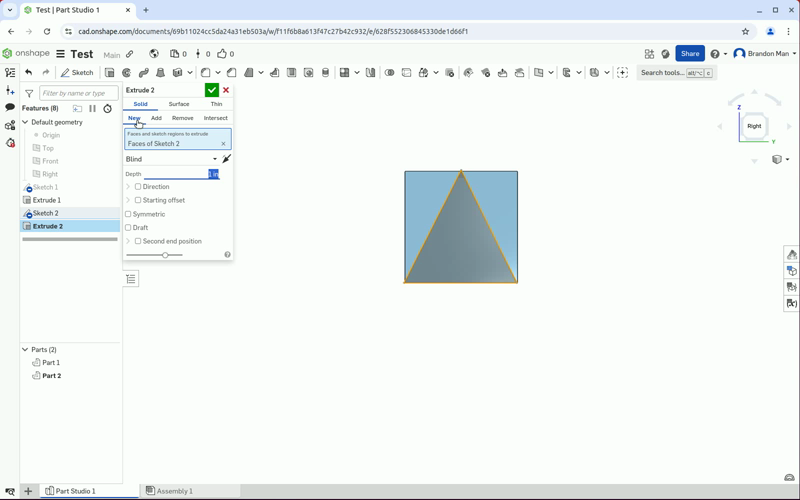
text(34.662)
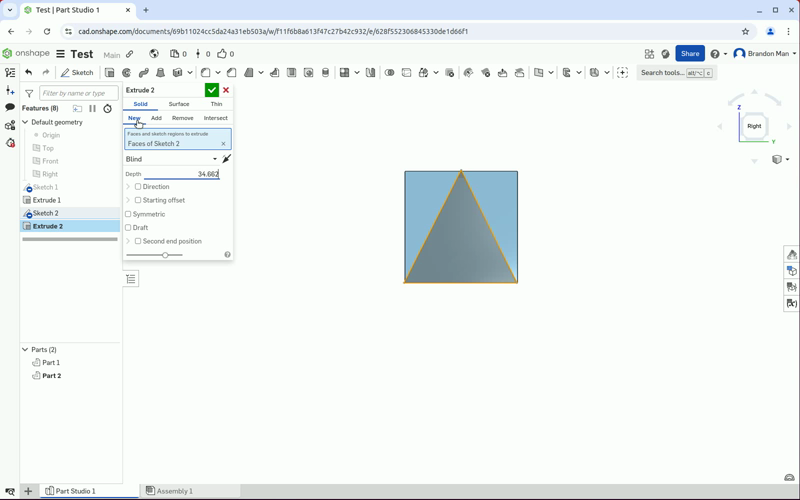
key(tab, 3)
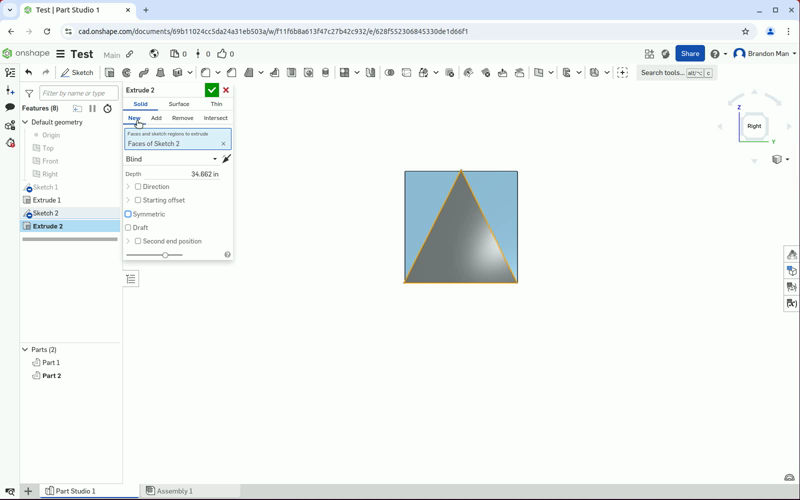
key(space)
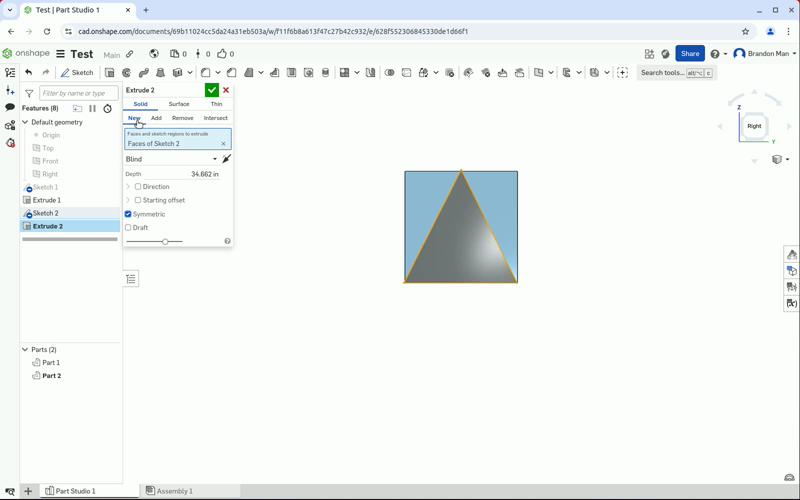
key(enter)
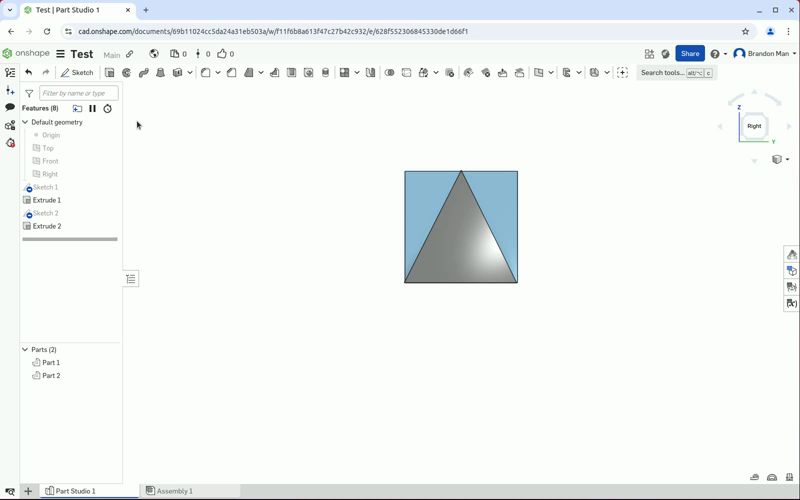
key(shift+h)
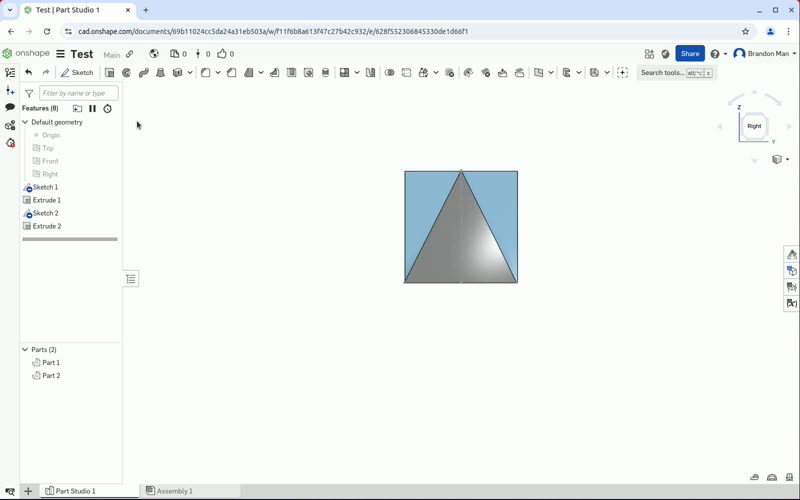
key(shift+h)
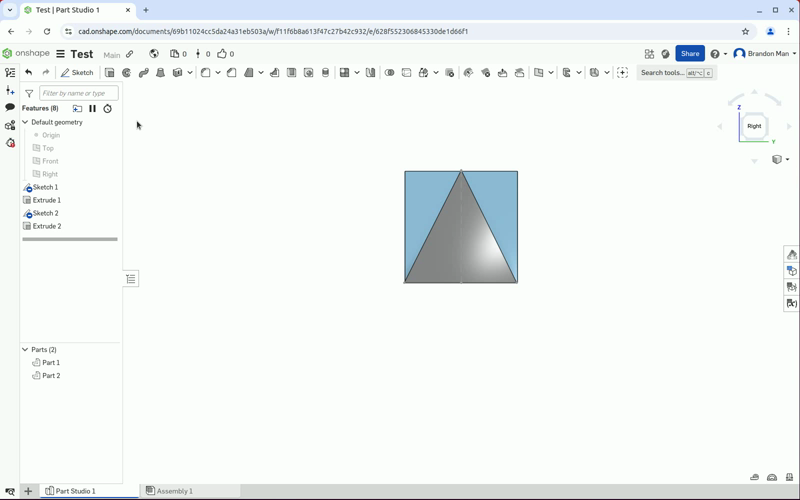
key(shift+7)
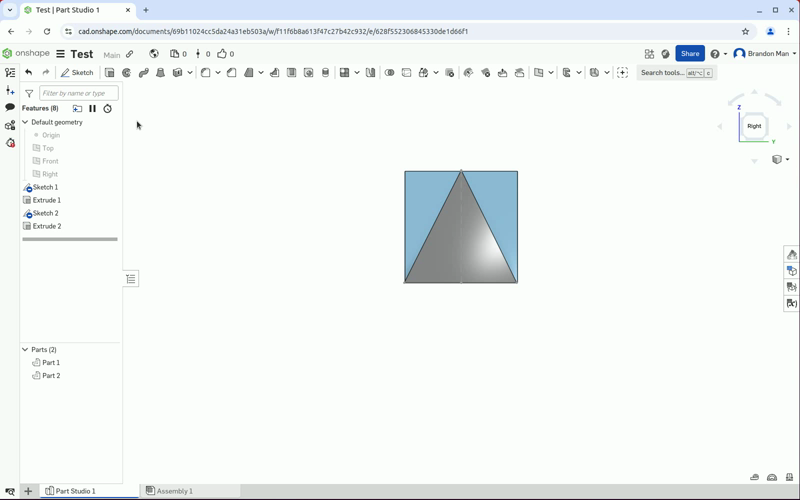
key(right, 2)
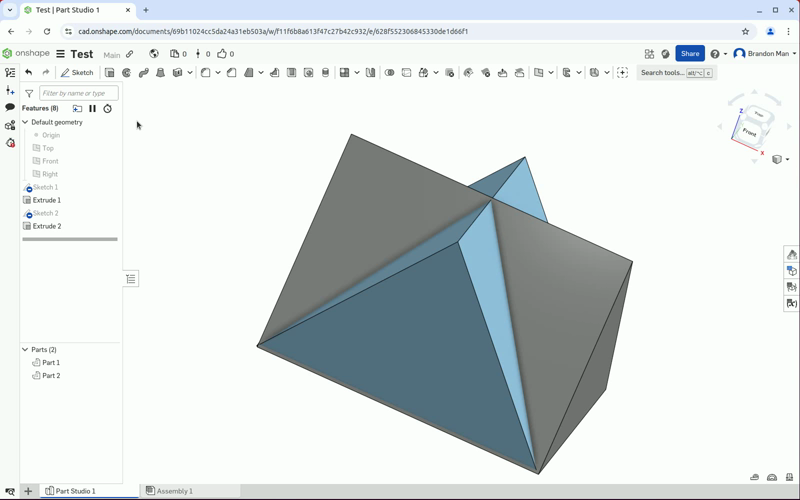
key(down, 2)
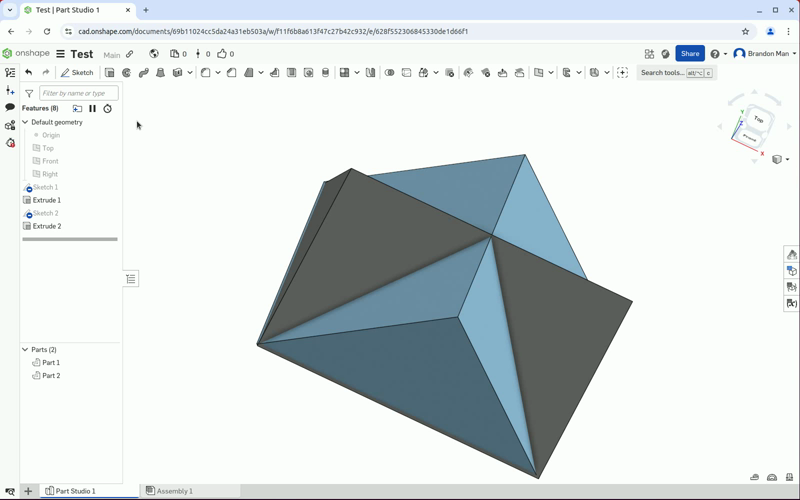
key(up, 2)
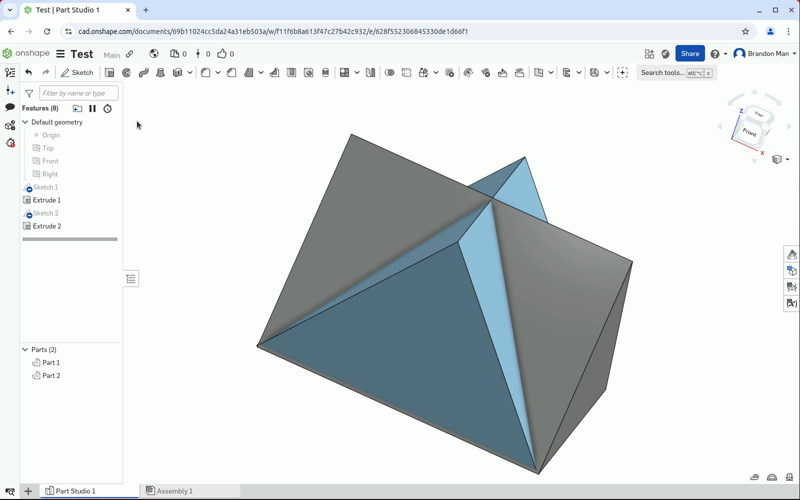
key(left, 2)
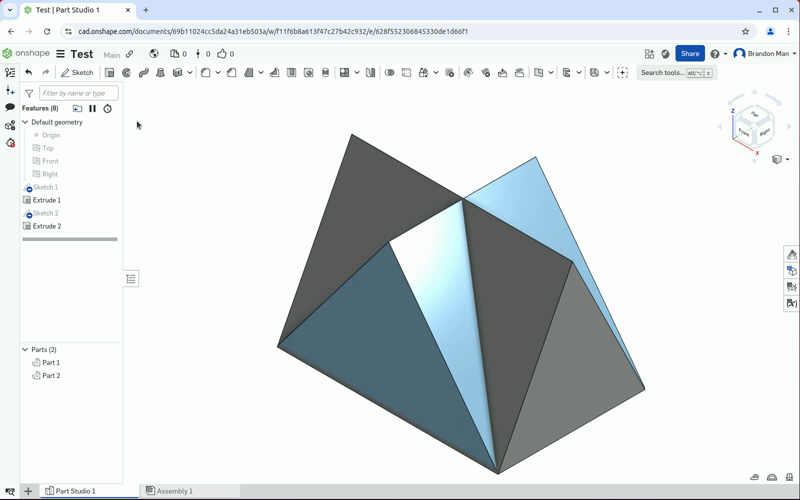
mouse_move(73, 189)
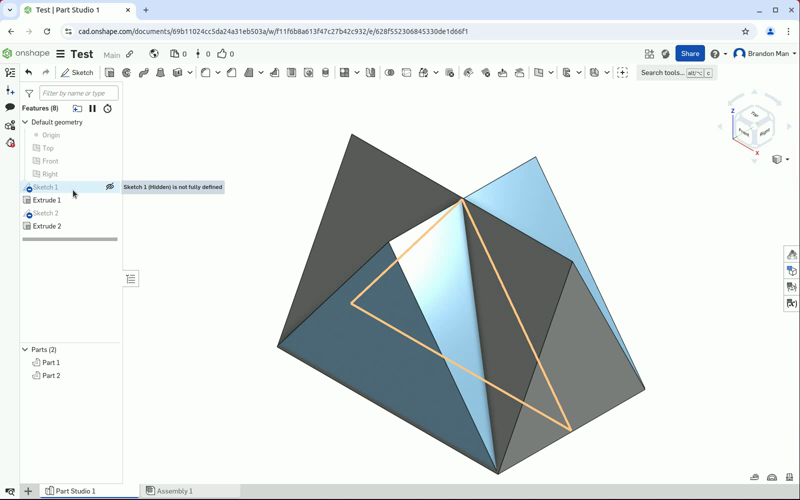
click(73, 189)